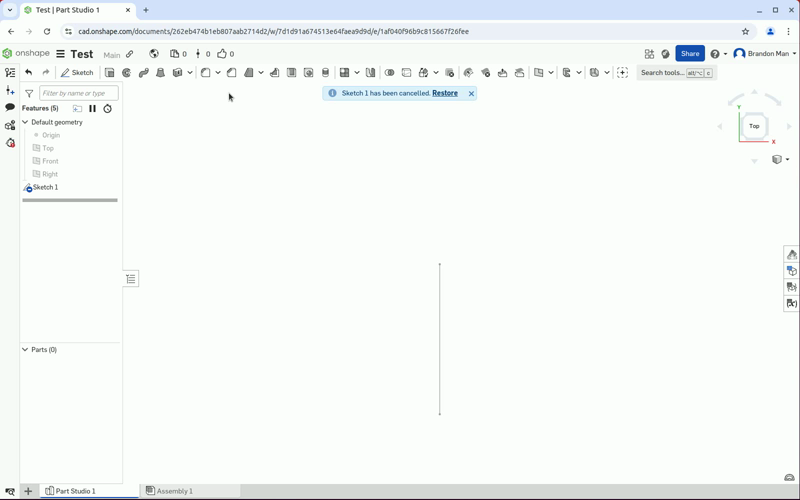
key(shift+h)
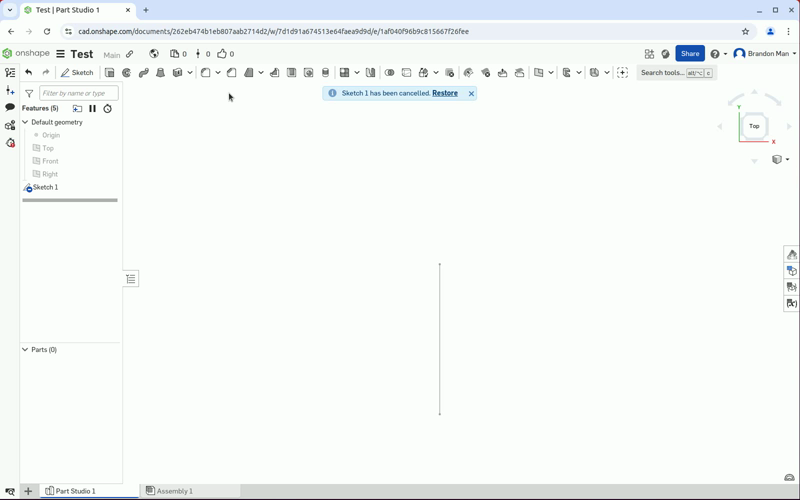
key(shift+s)
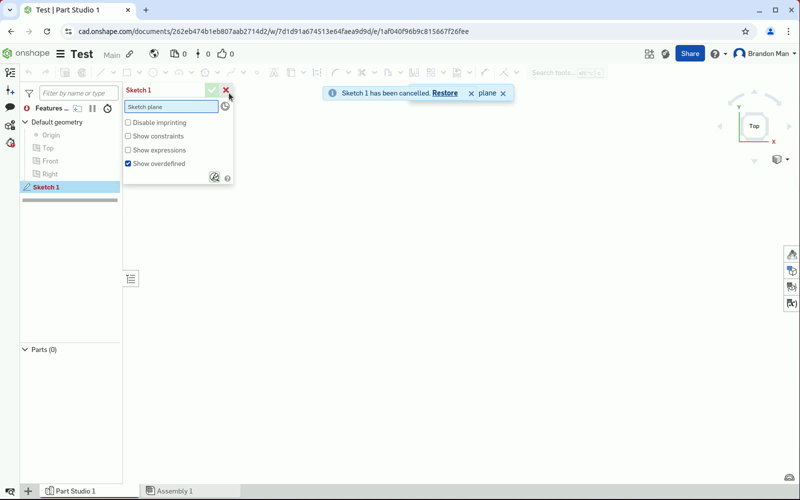
mouse_move(73, 150)
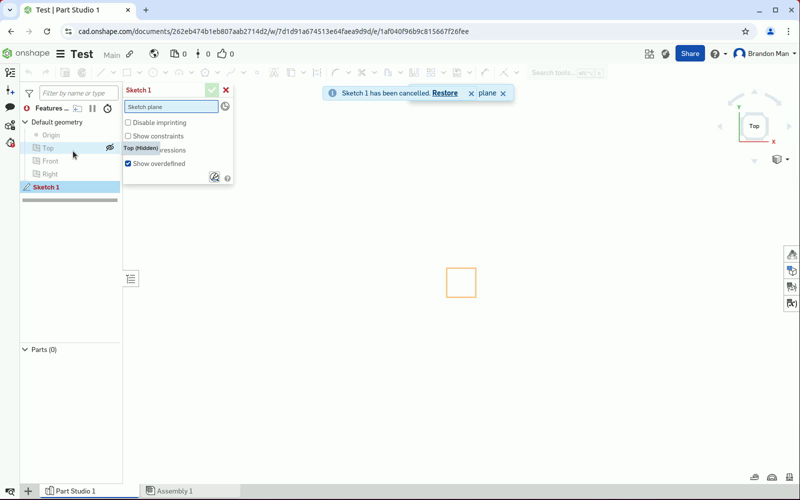
click(73, 150)
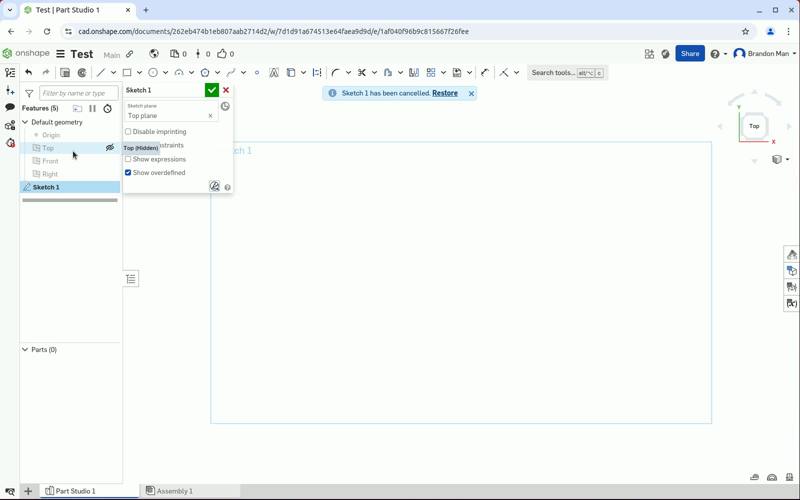
mouse_move(73, 352)
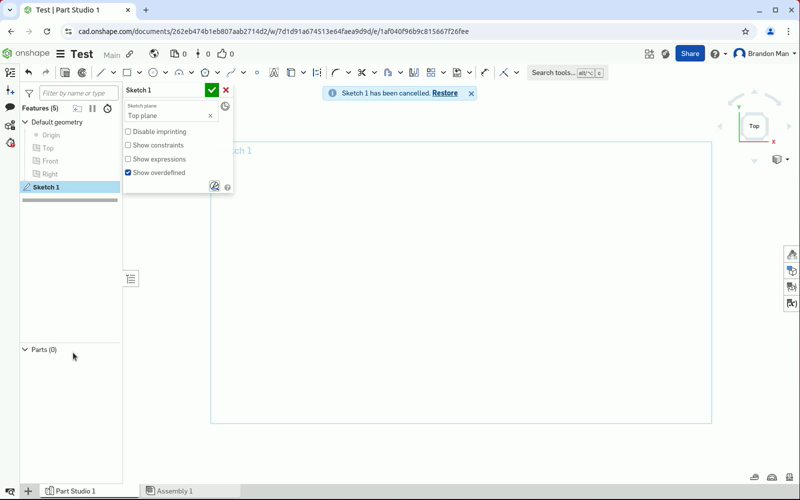
key(y)
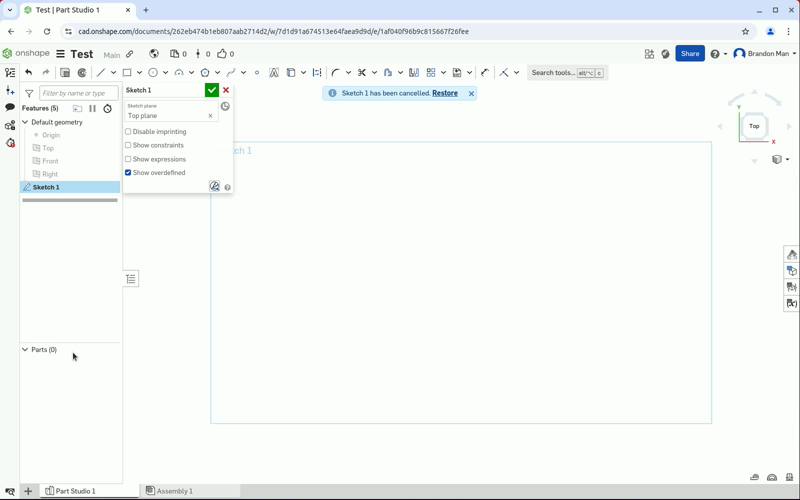
key(c)
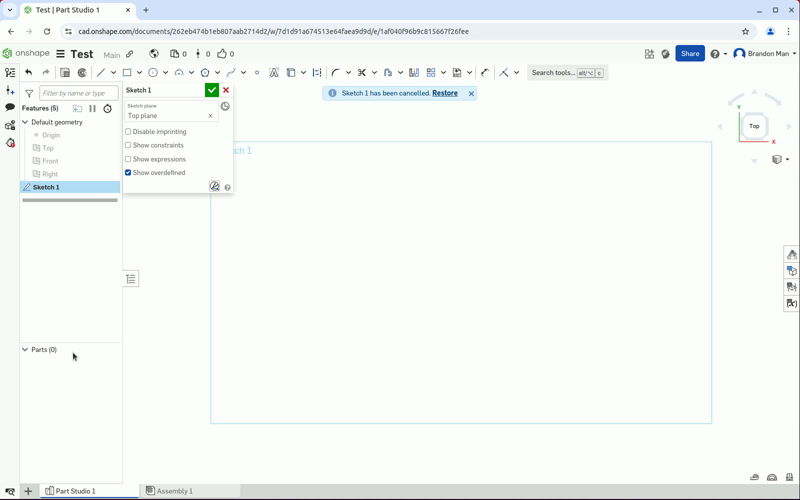
key_down(shift)
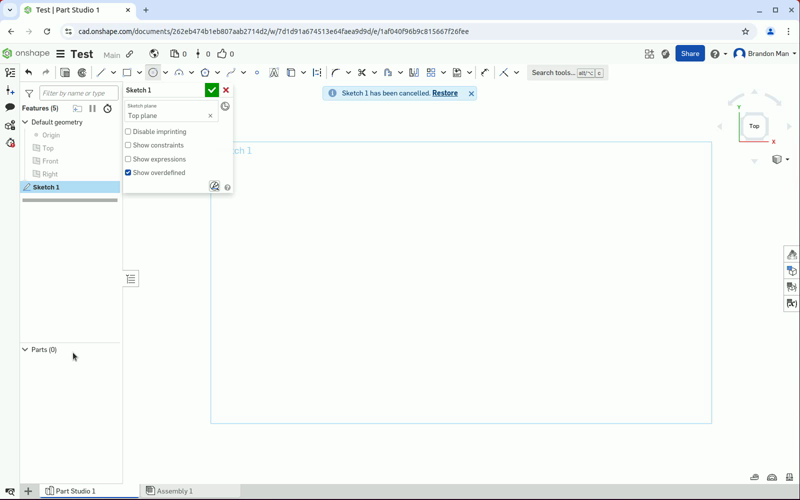
mouse_move(460, 282)
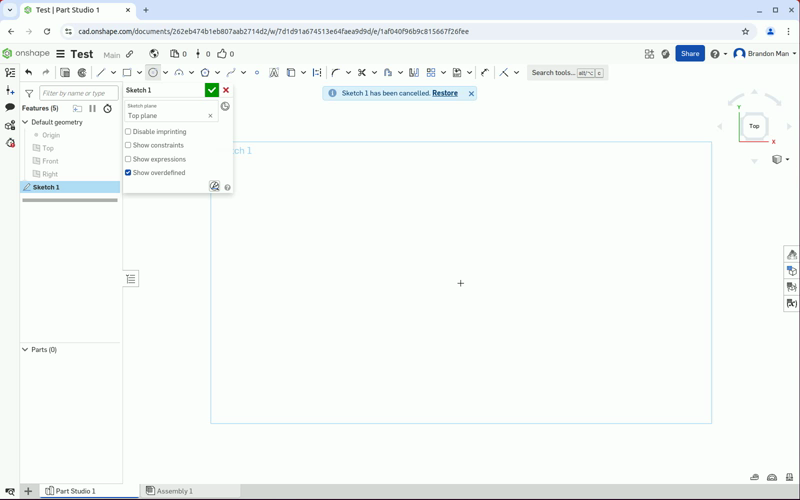
click(460, 282)
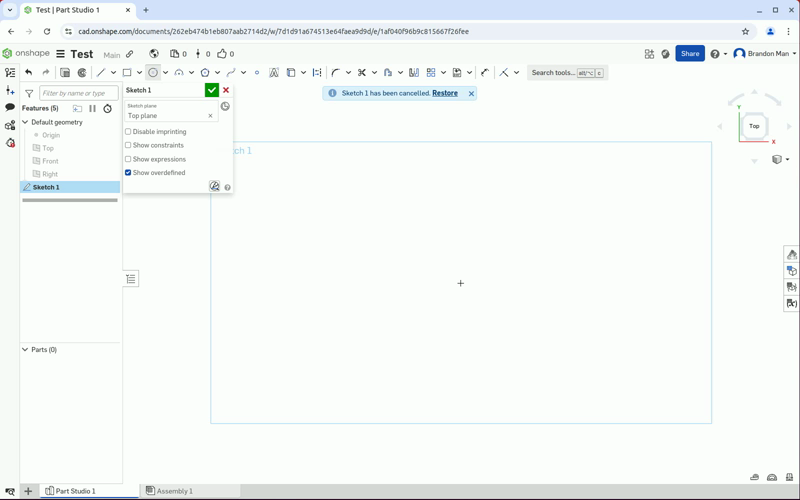
key_up(shift)
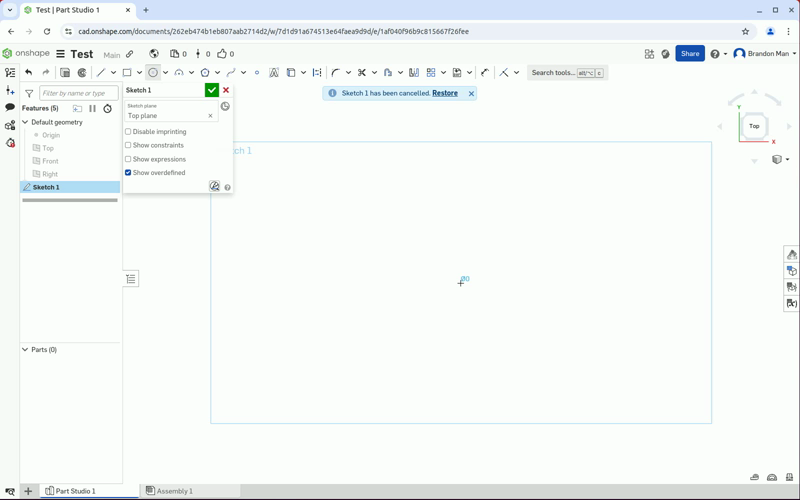
mouse_move(546, 282)
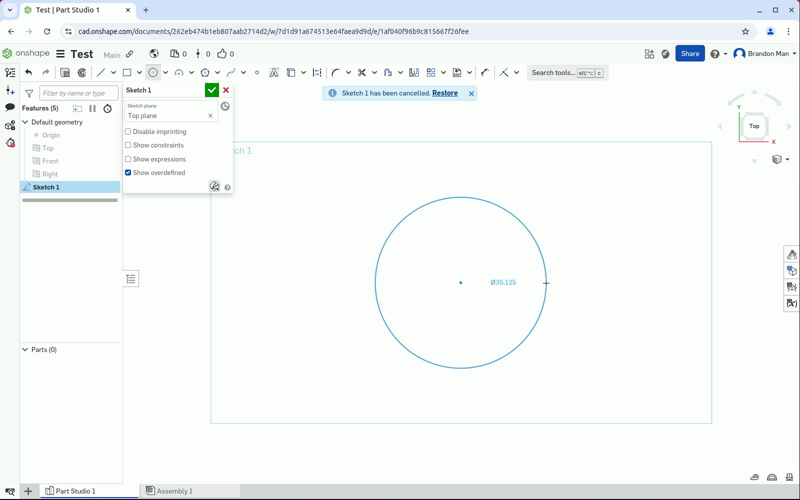
click(546, 282)
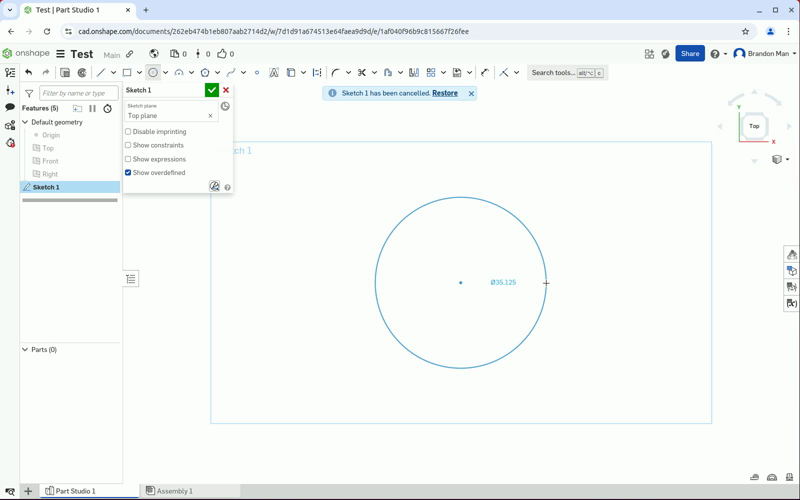
key(esc)
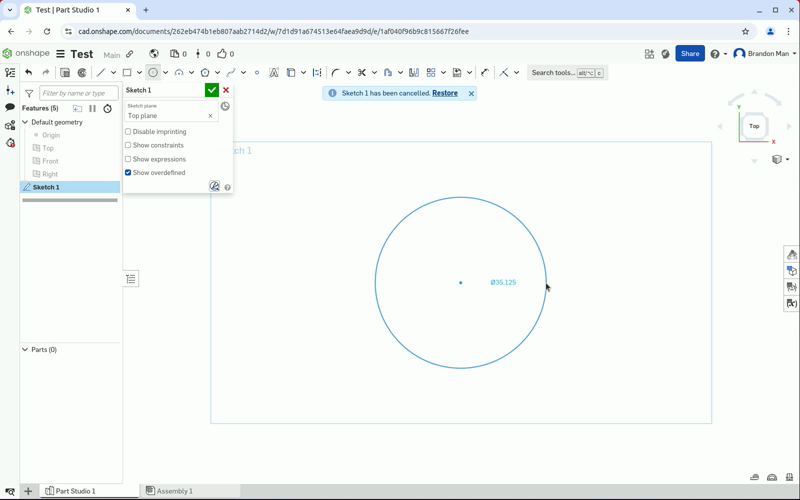
mouse_move(477, 257)
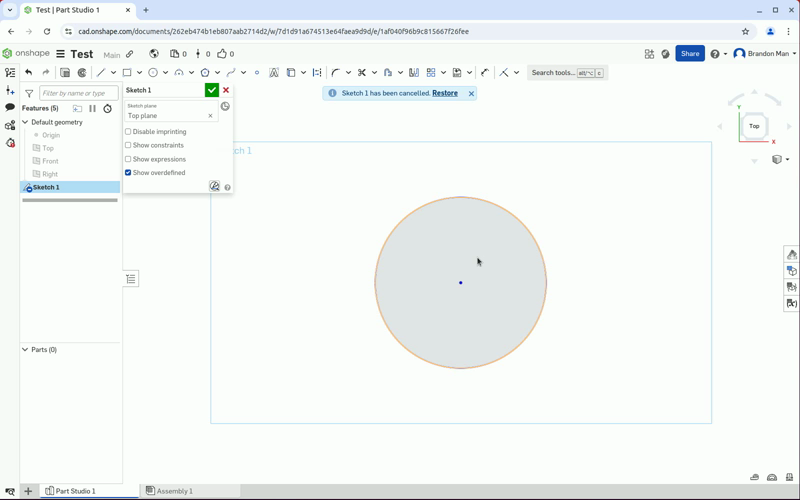
click(477, 257)
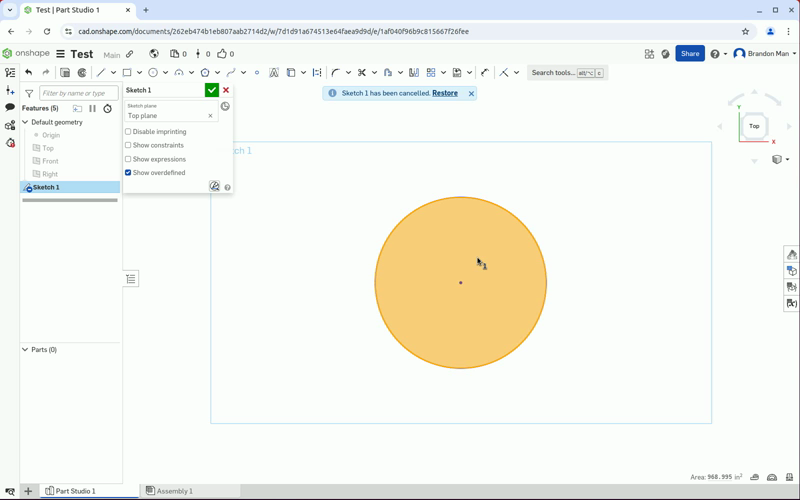
mouse_move(73, 352)
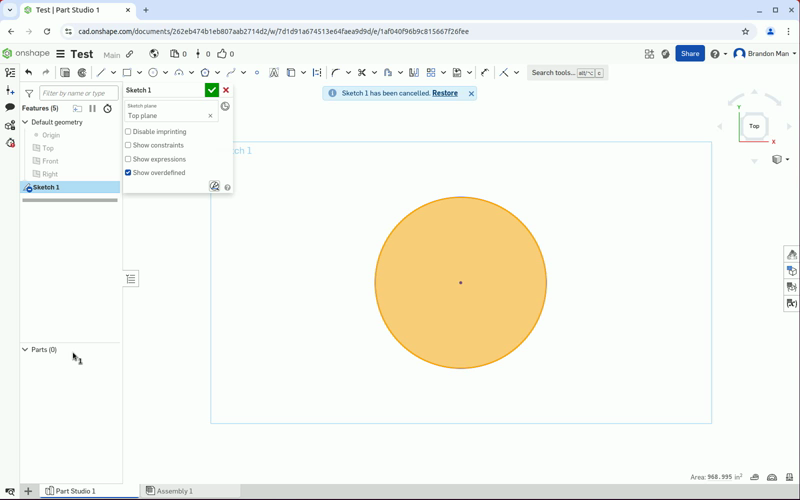
key(shift+y)
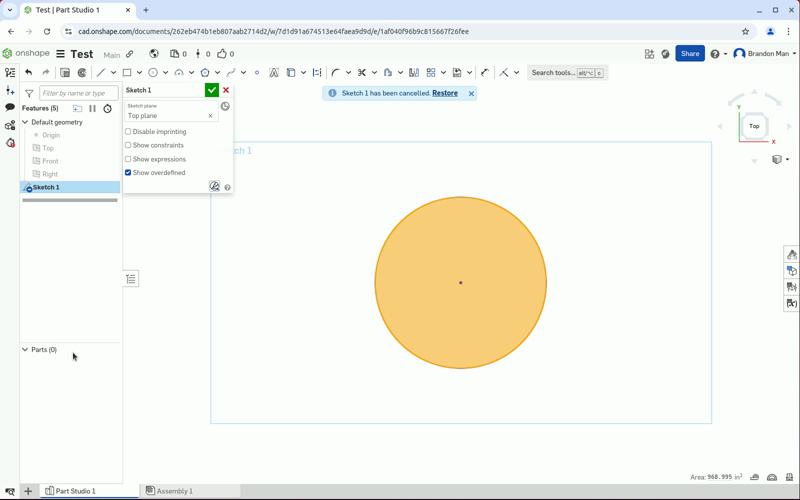
key(shift+e)
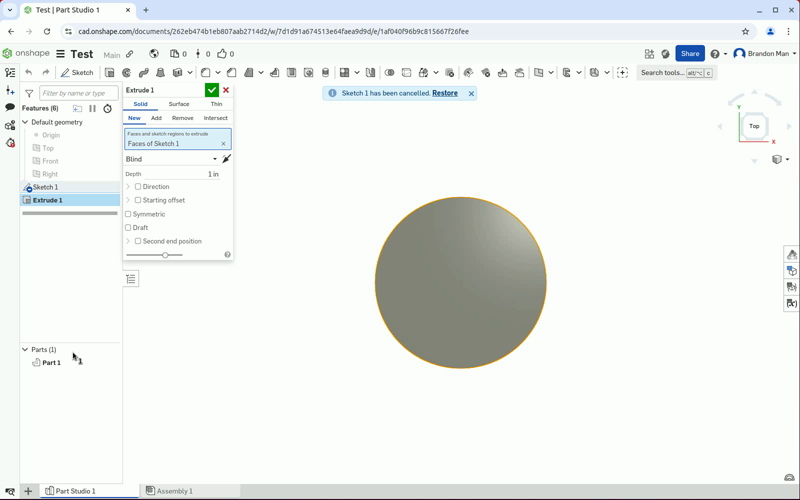
mouse_move(143, 106)
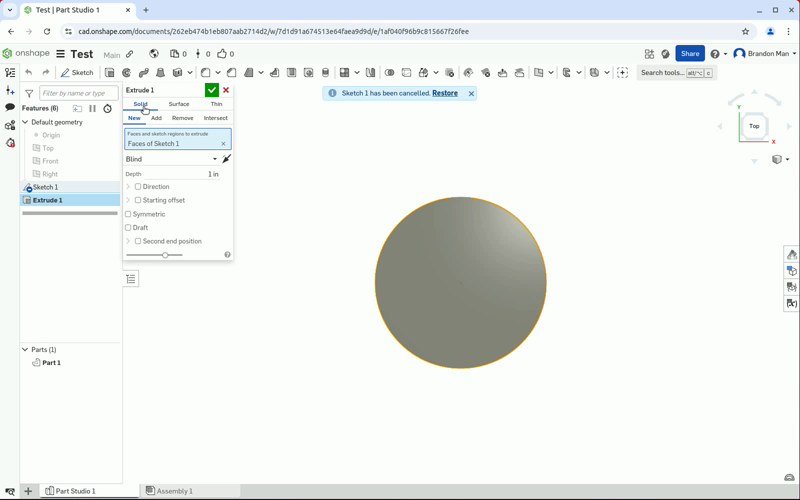
click(143, 106)
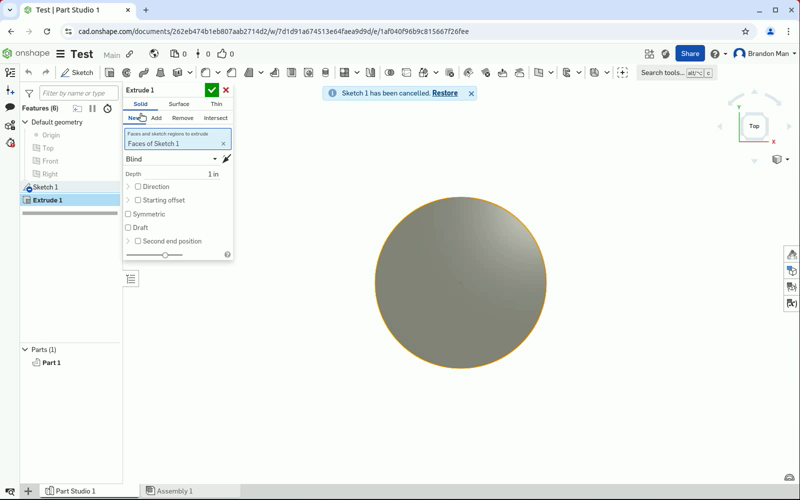
mouse_move(137, 120)
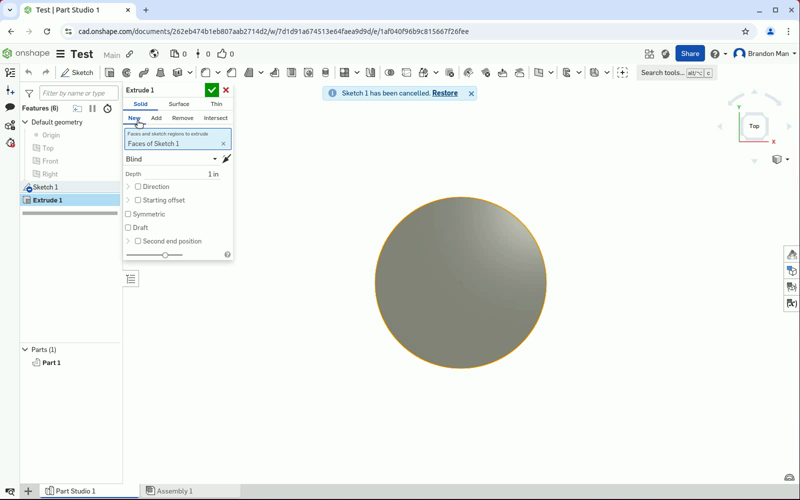
click(137, 120)
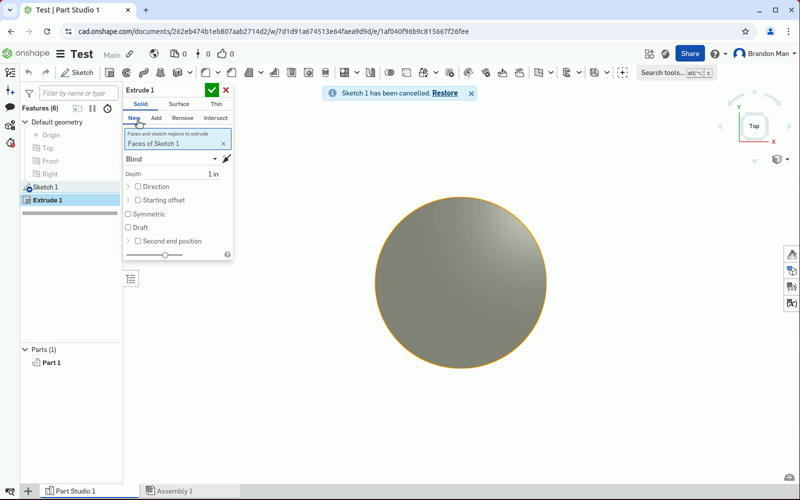
key(tab, 4)
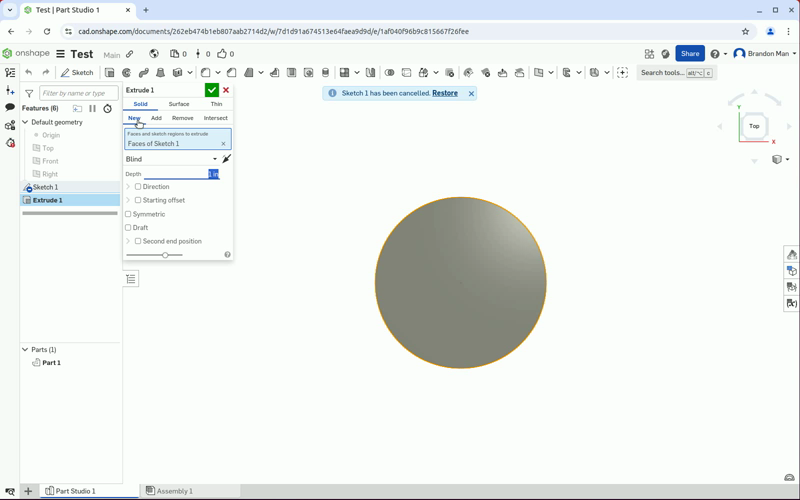
text(5.536)
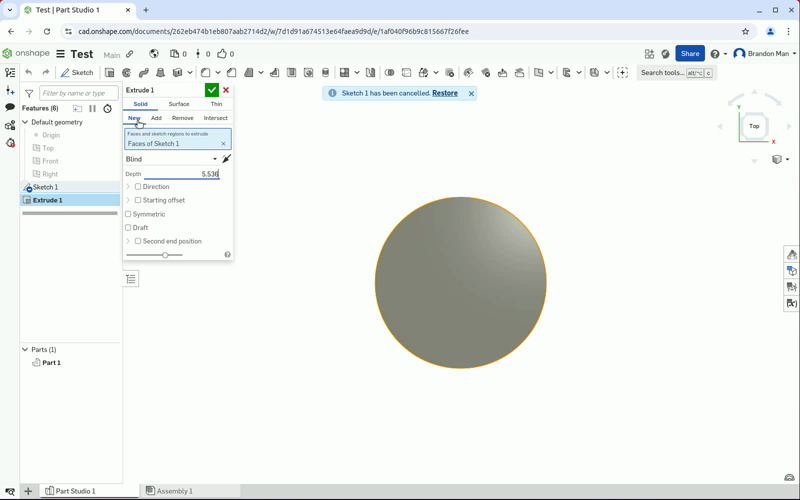
key(enter)
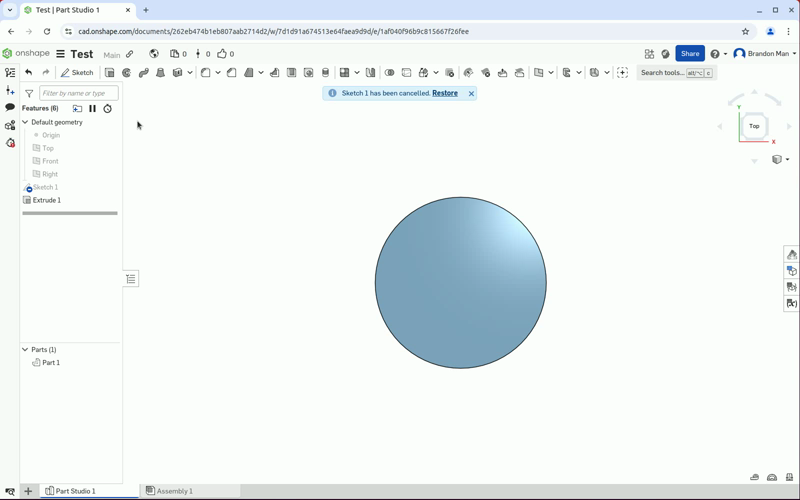
key(shift+h)
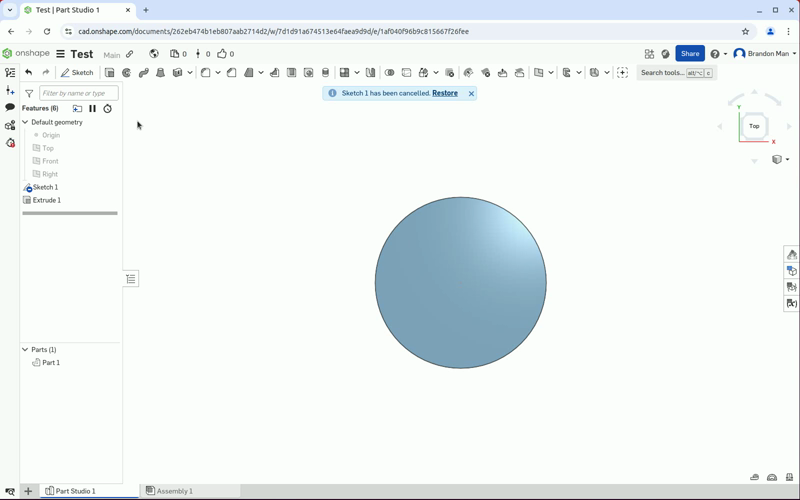
key(shift+h)
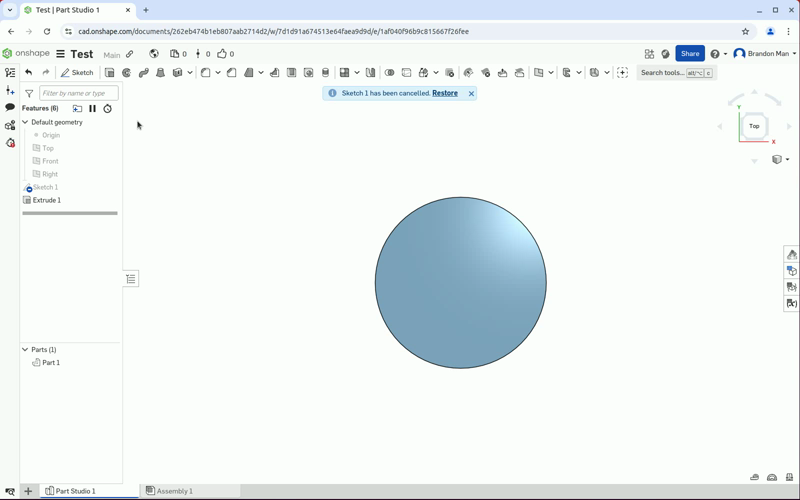
mouse_move(73, 189)
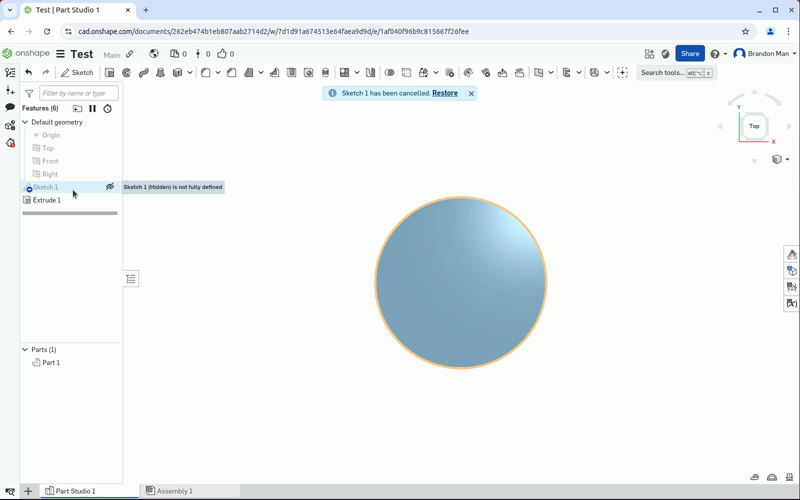
click(73, 189)
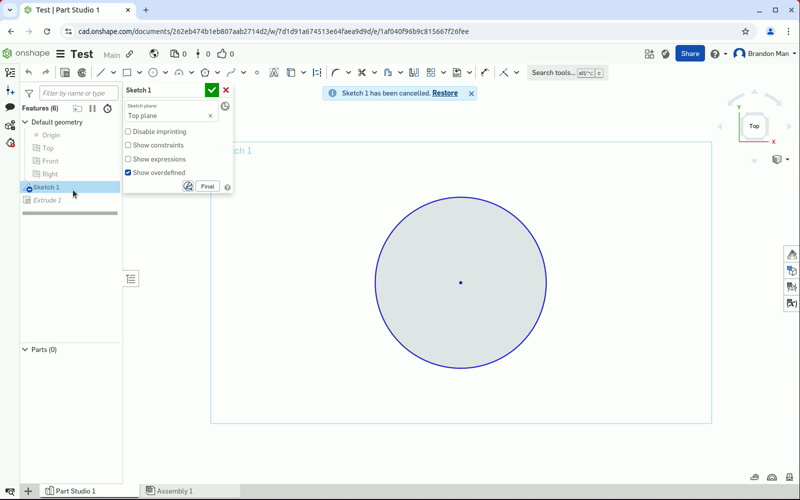
mouse_move(229, 92)
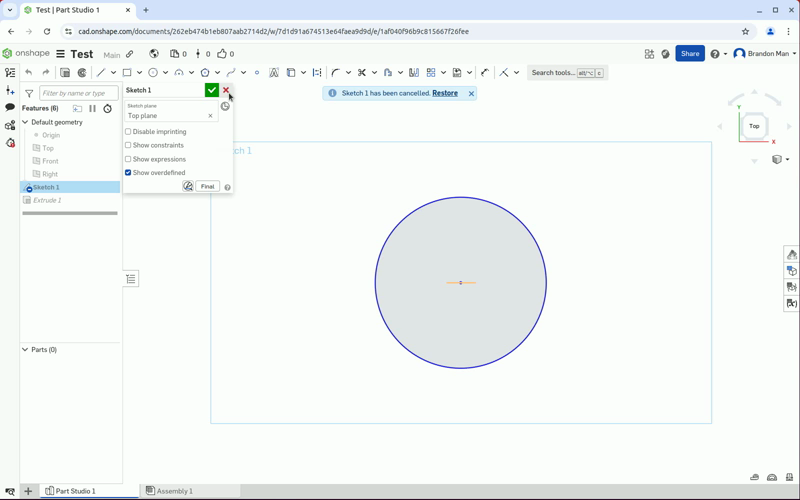
click(229, 92)
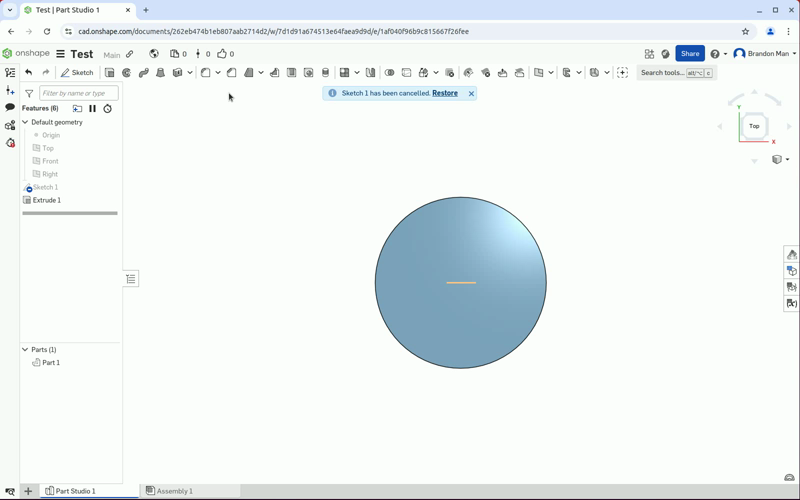
mouse_move(541, 75)
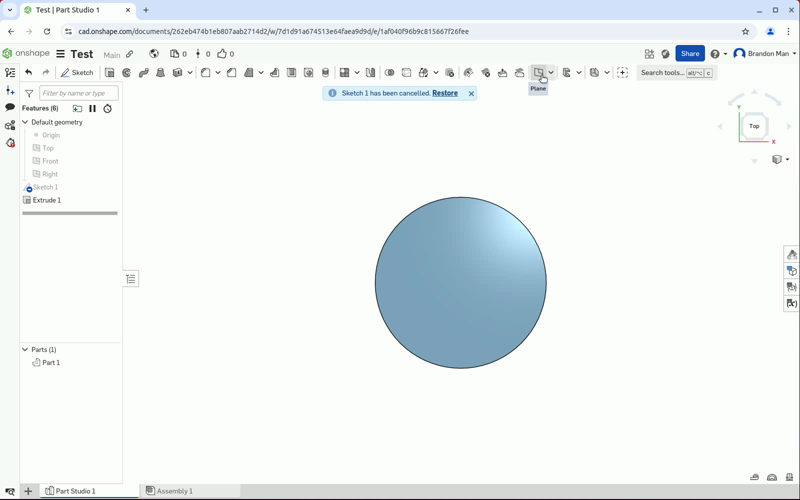
click(541, 75)
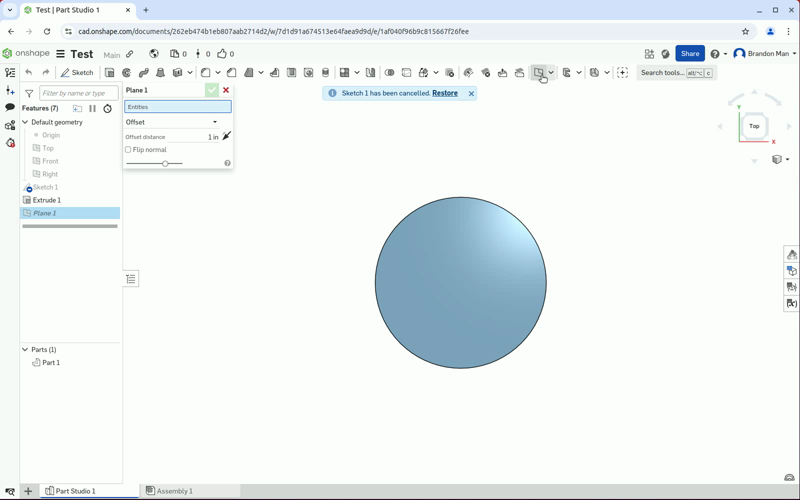
mouse_move(73, 150)
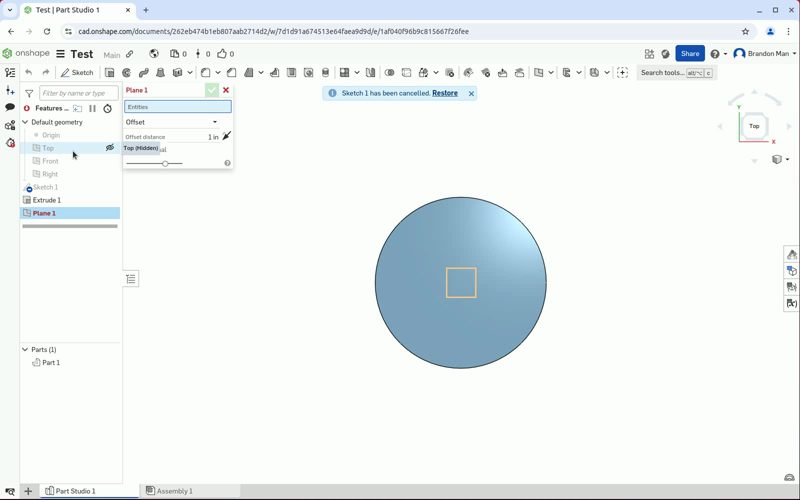
click(73, 150)
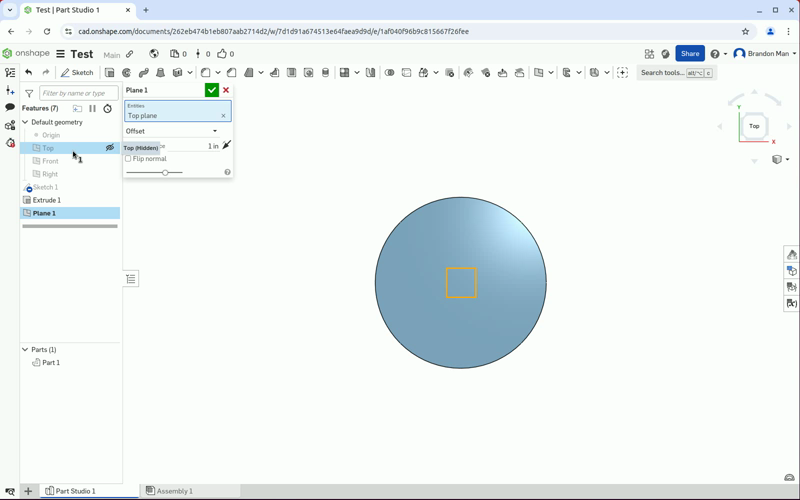
key(tab, 2)
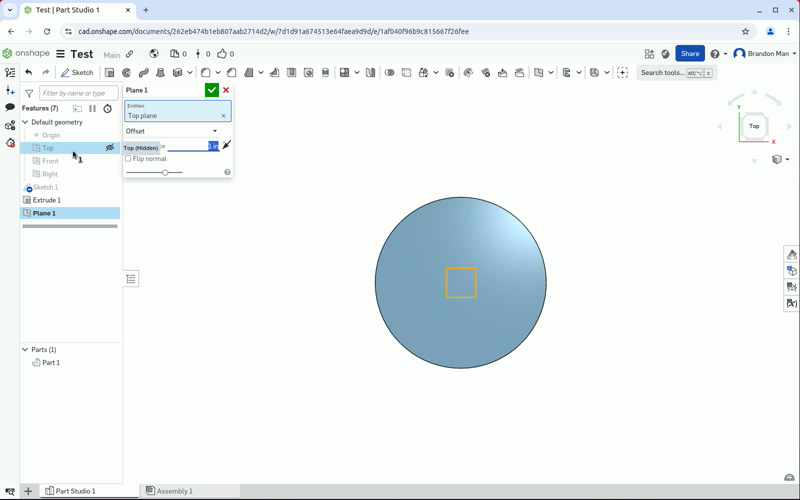
text(5.546)
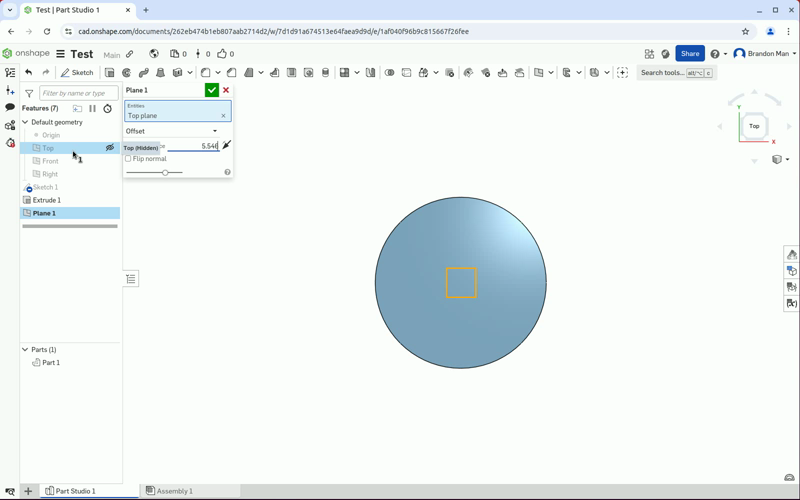
key(enter, 2)
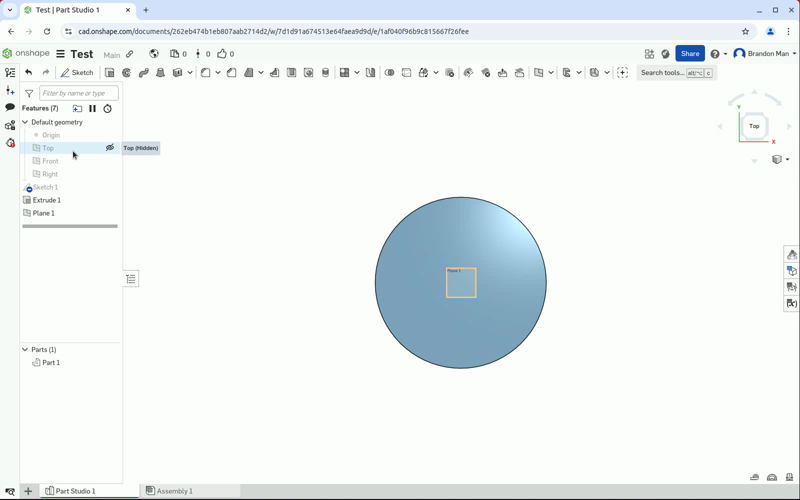
key(shift+s)
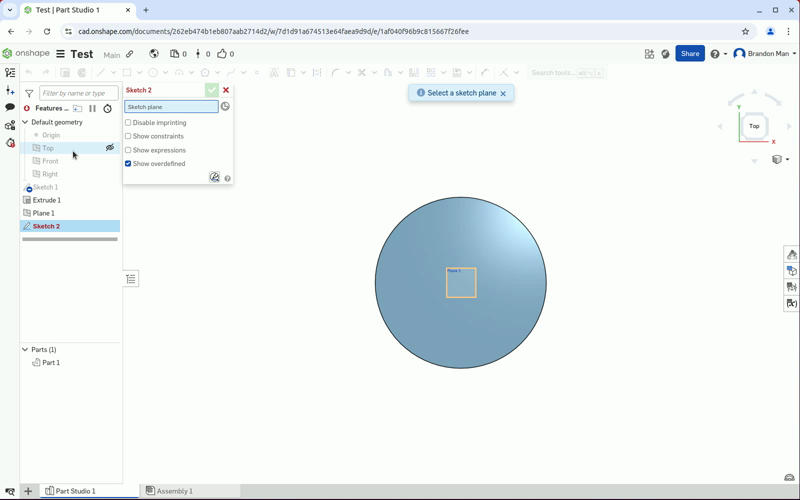
mouse_move(73, 215)
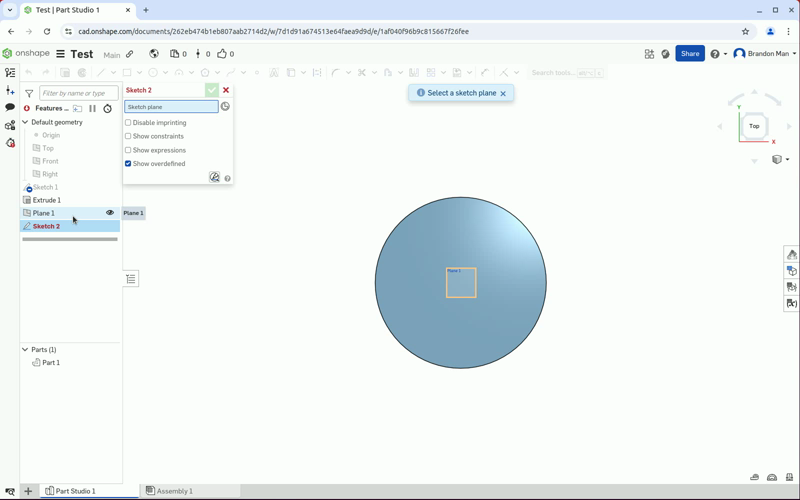
click(73, 215)
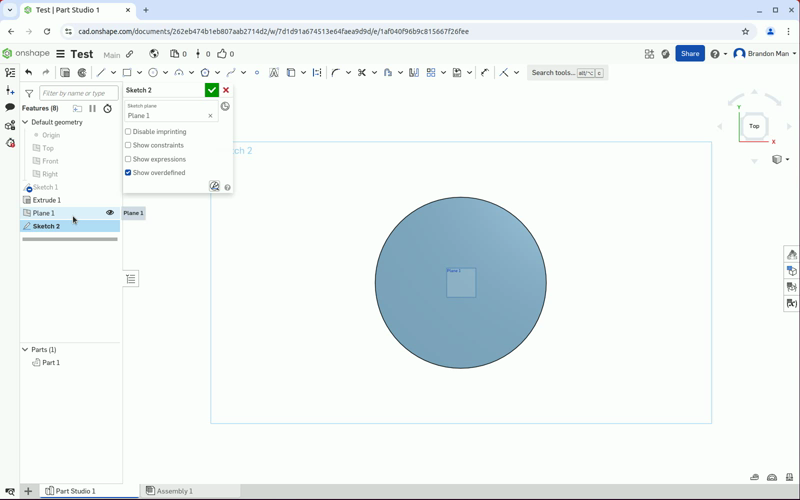
mouse_move(73, 352)
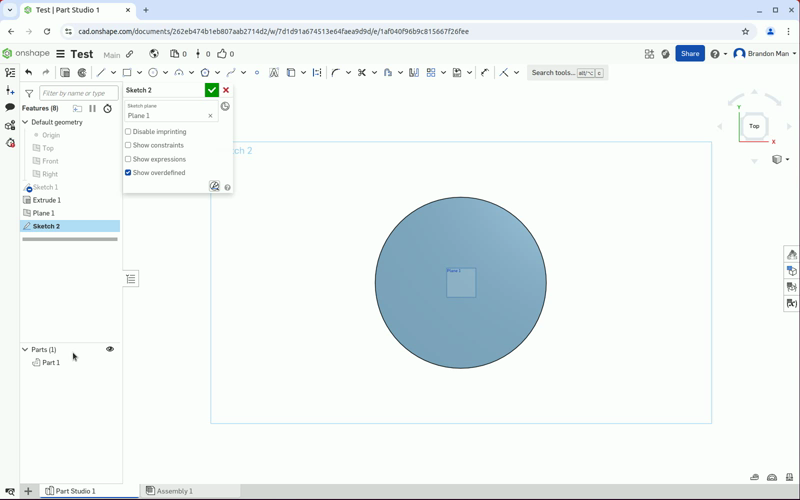
key(y)
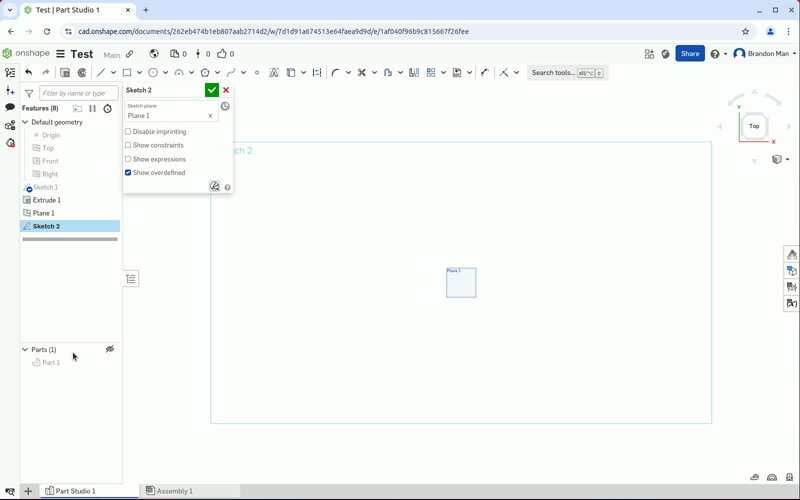
key(c)
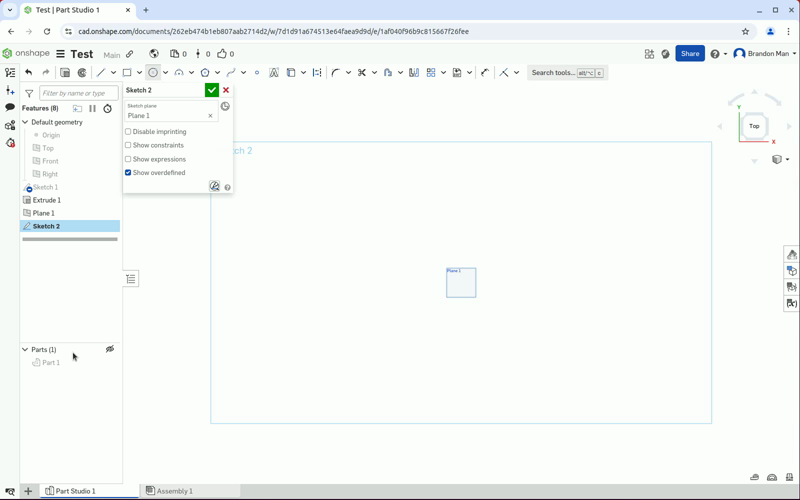
key_down(shift)
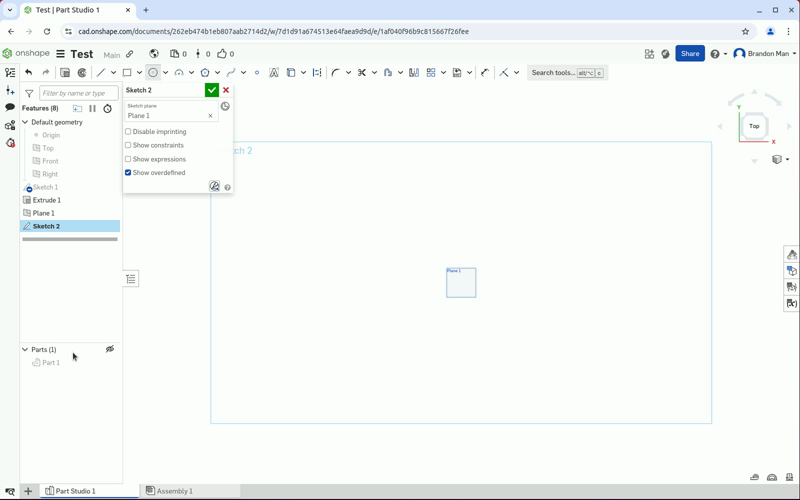
mouse_move(461, 282)
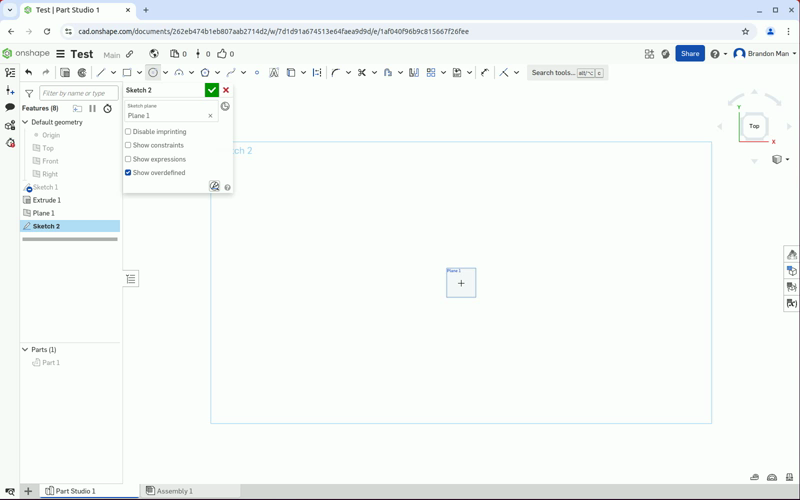
click(461, 282)
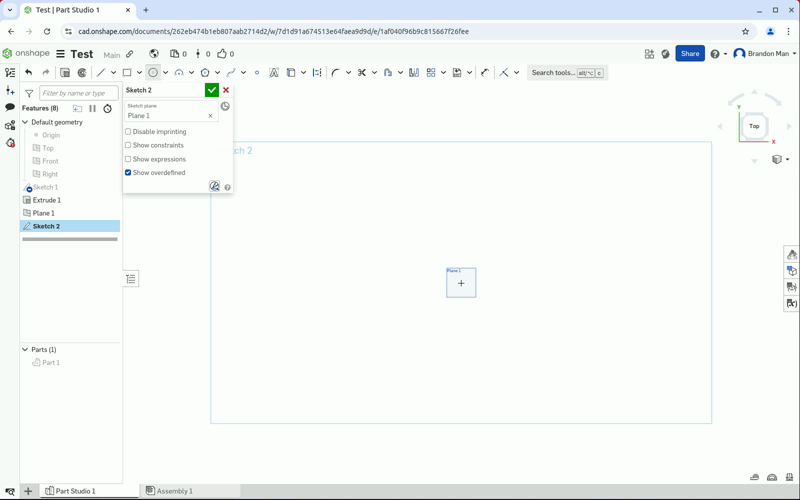
key_up(shift)
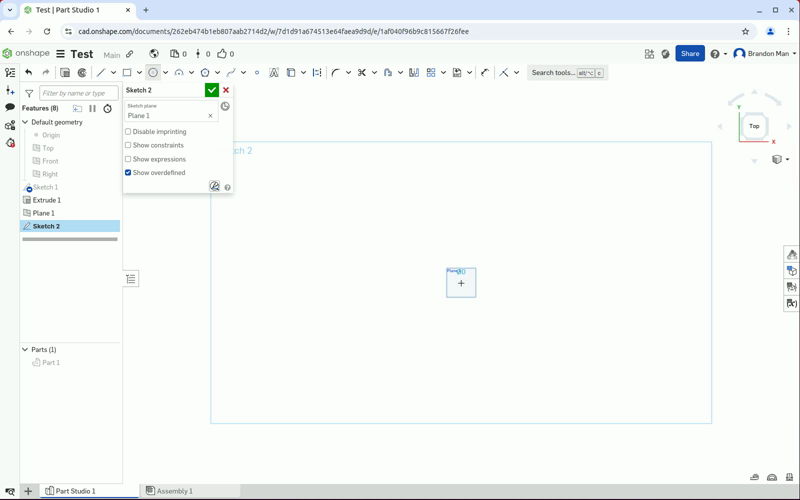
mouse_move(530, 282)
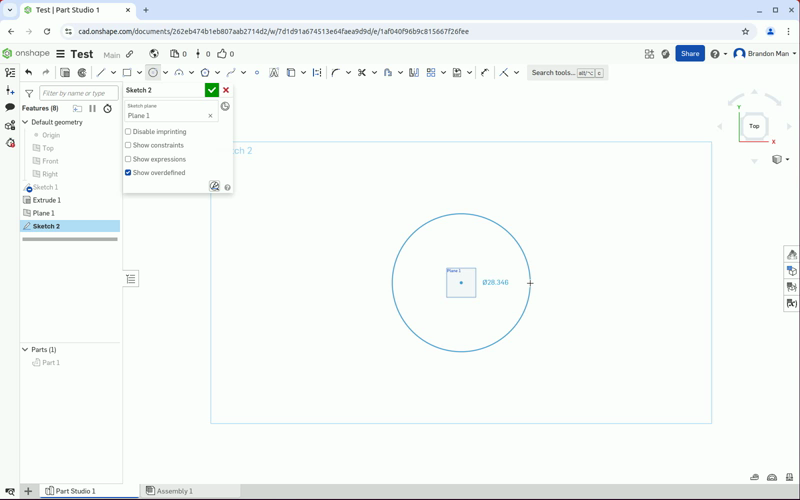
click(530, 282)
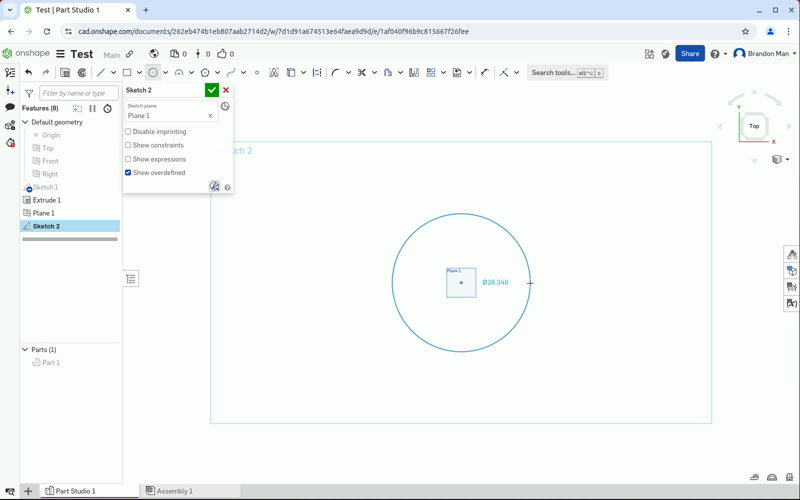
key(esc)
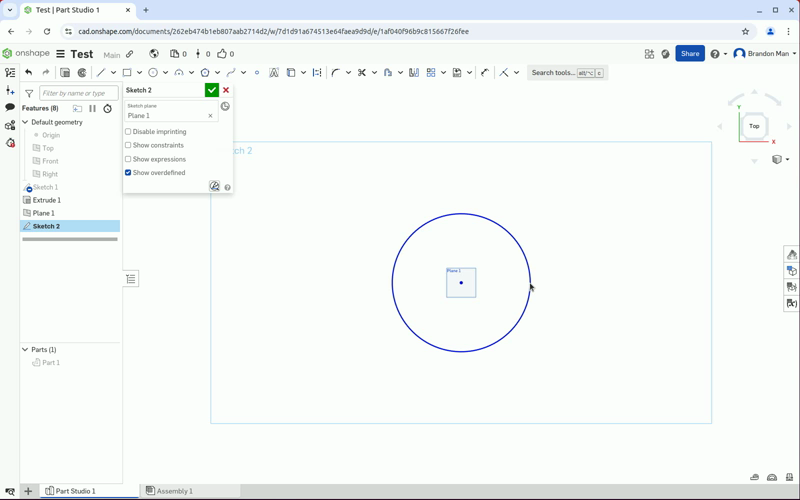
mouse_move(444, 233)
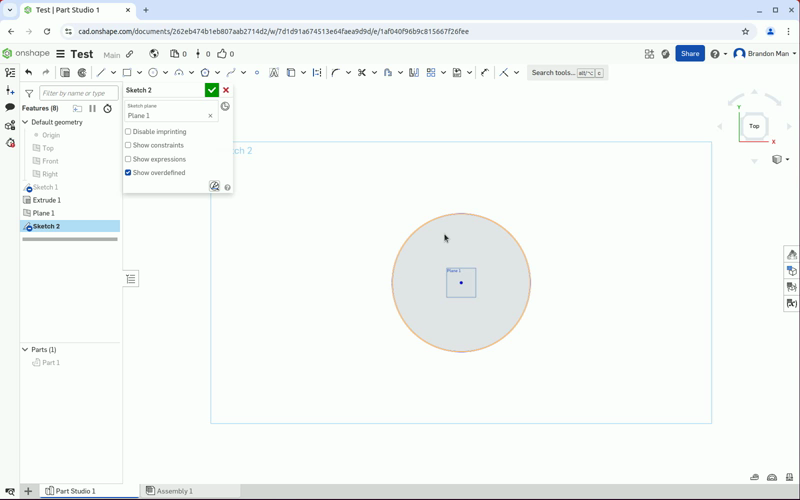
click(444, 233)
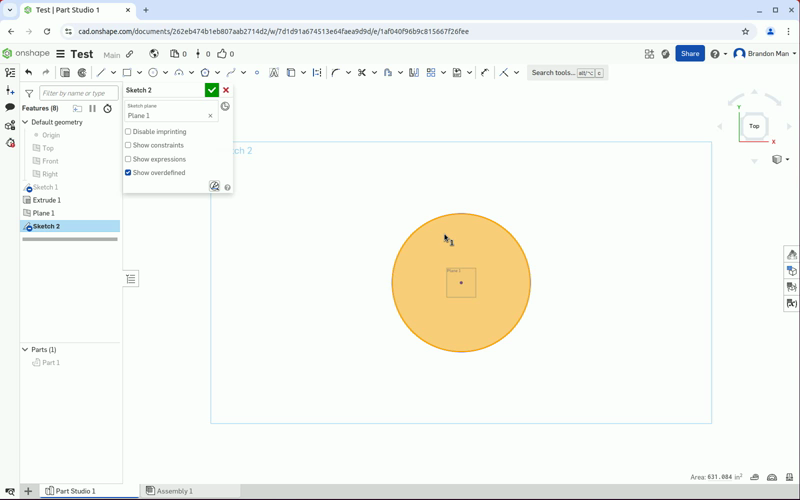
mouse_move(73, 352)
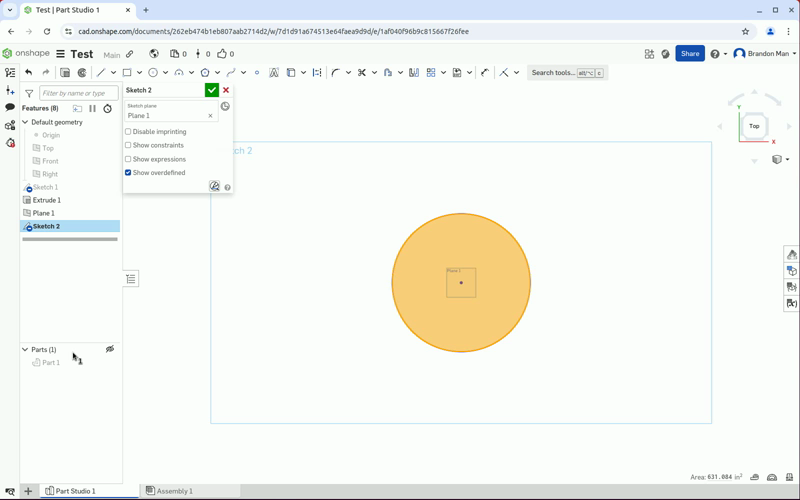
key(shift+y)
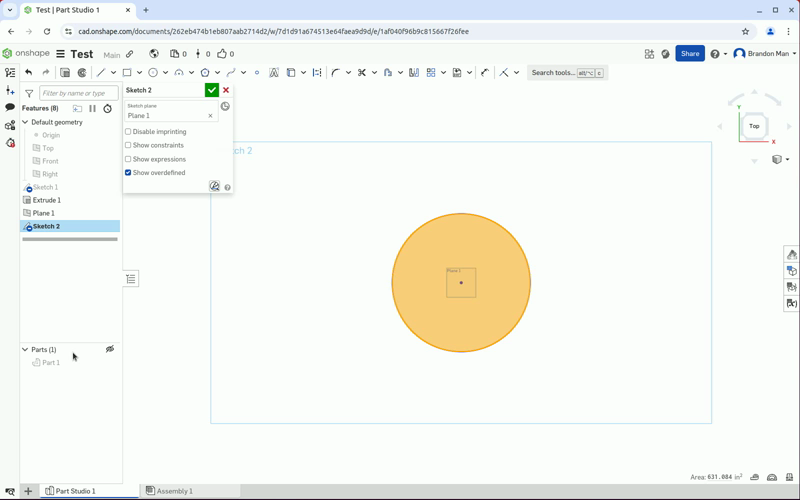
key(shift+e)
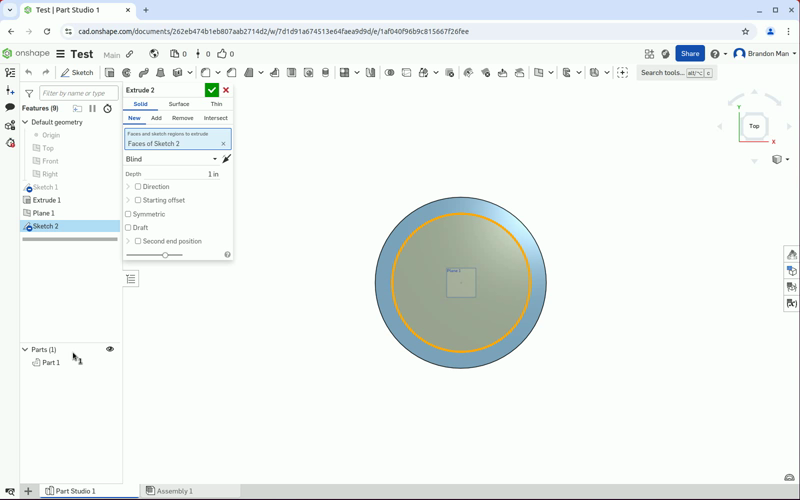
mouse_move(143, 106)
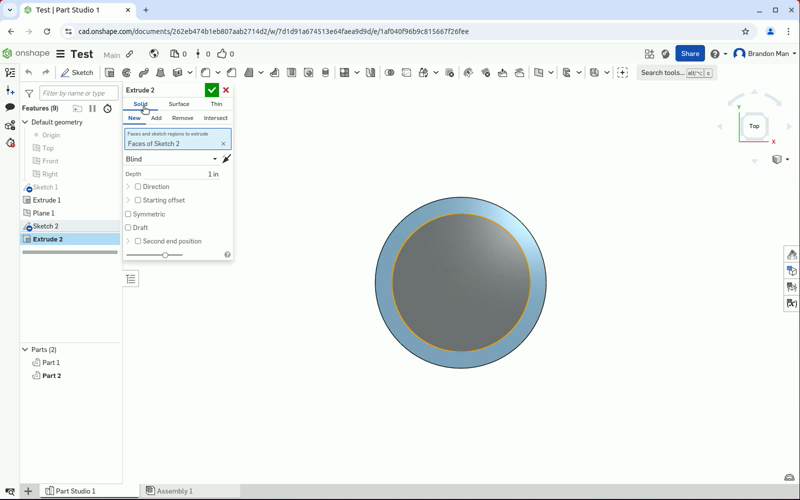
click(143, 106)
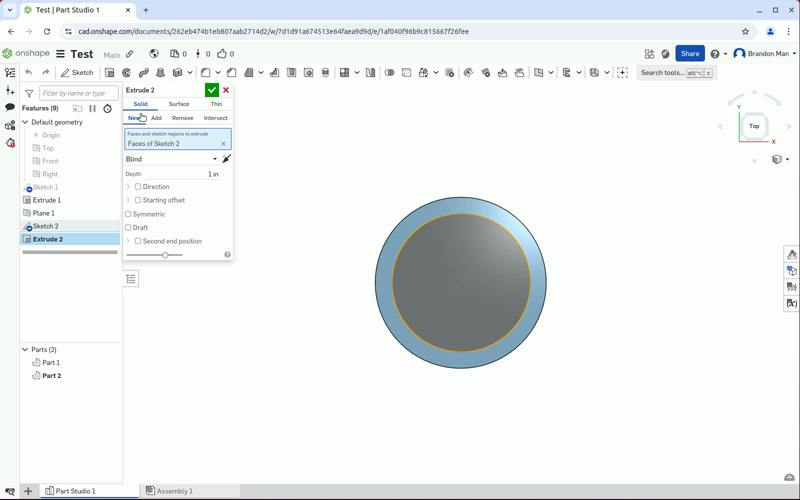
mouse_move(137, 120)
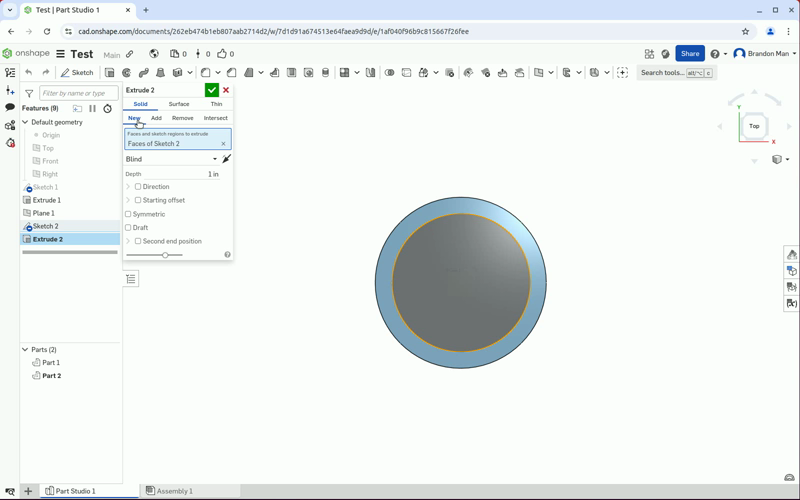
click(137, 120)
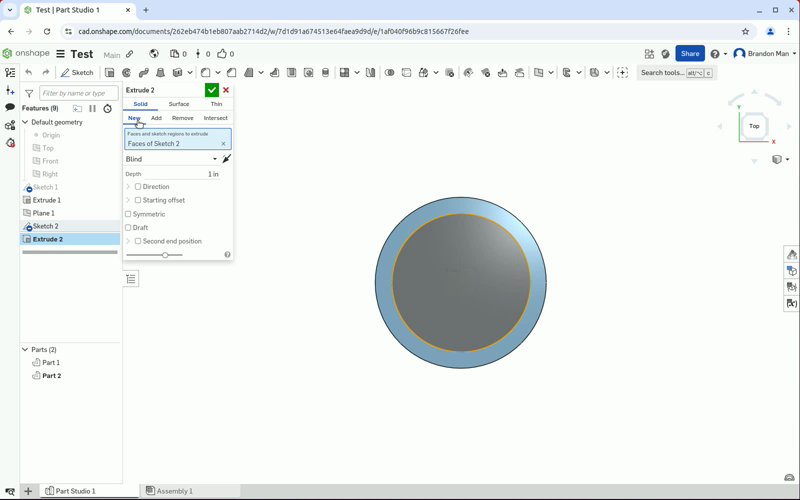
key(tab, 4)
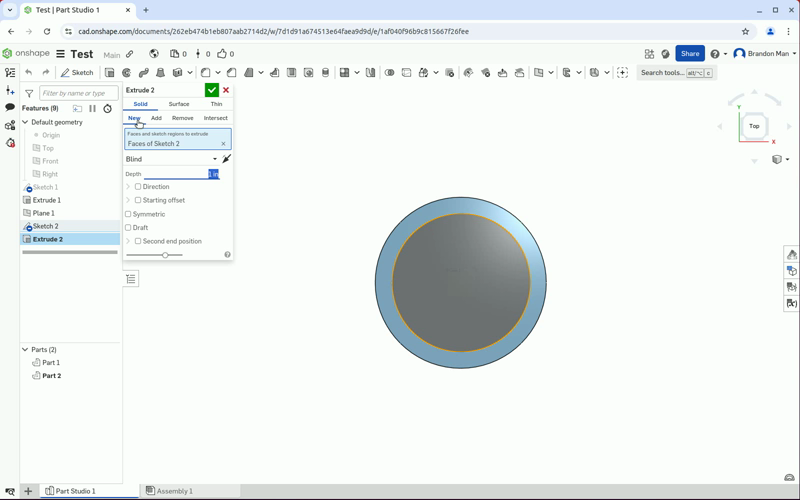
text(6.981)
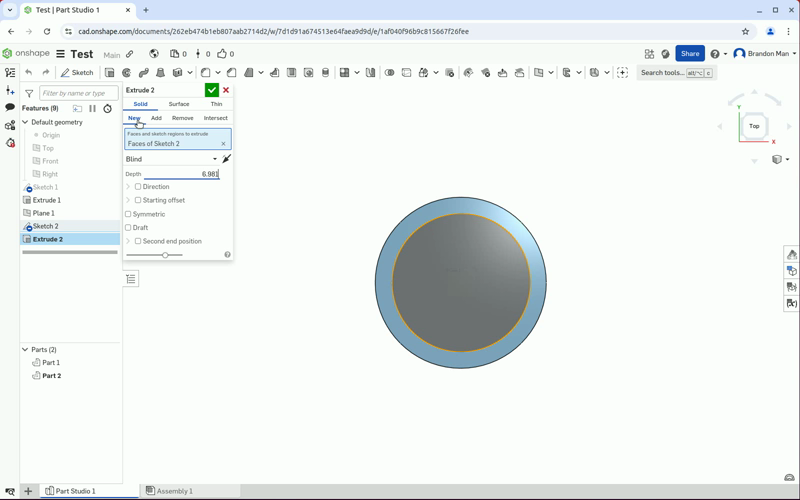
key(enter)
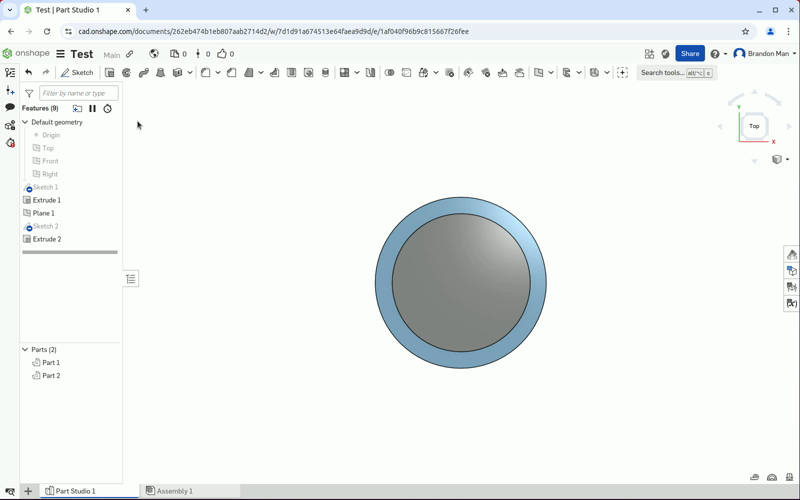
key(shift+h)
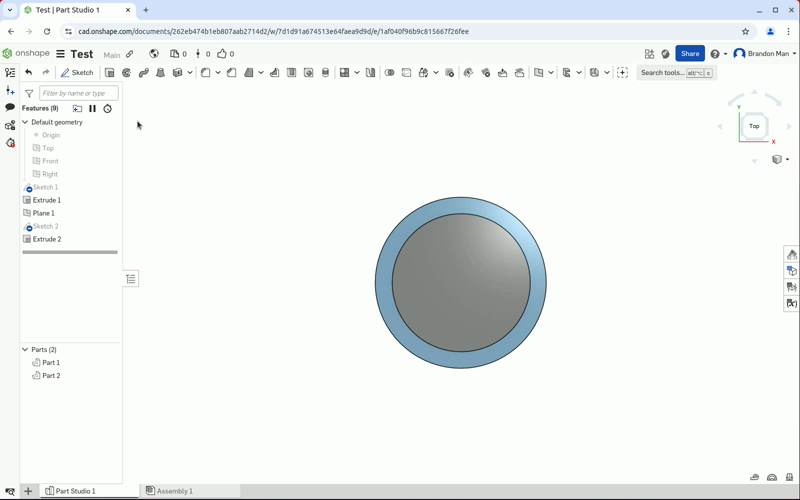
key(shift+h)
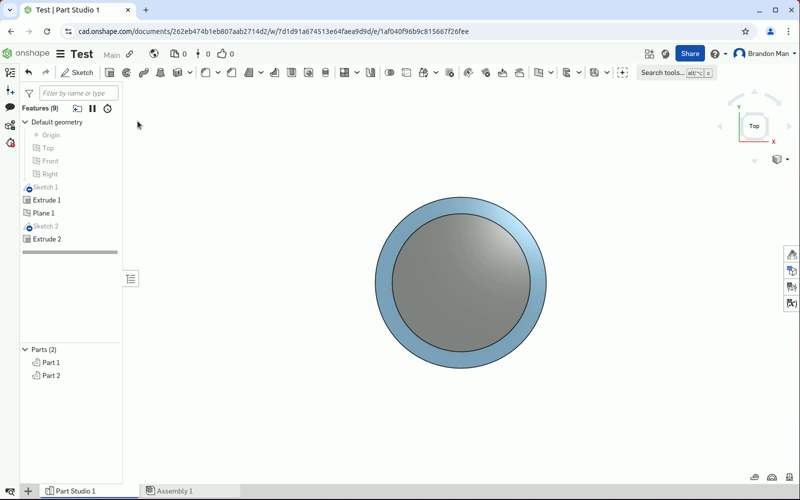
mouse_move(73, 189)
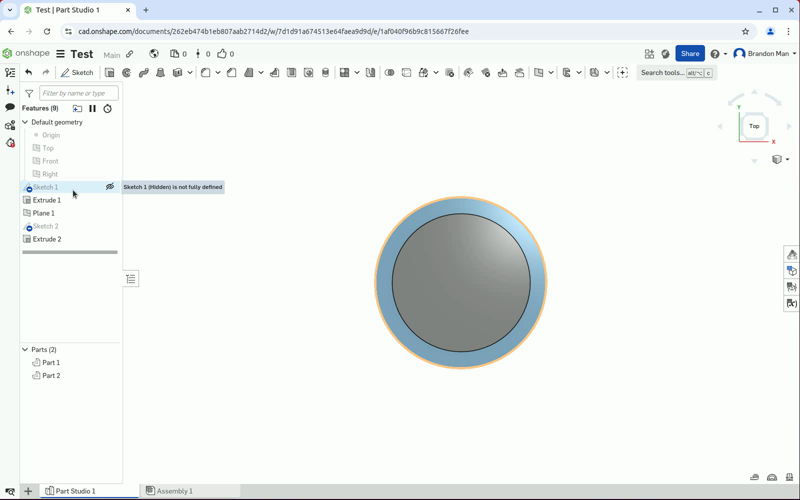
click(73, 189)
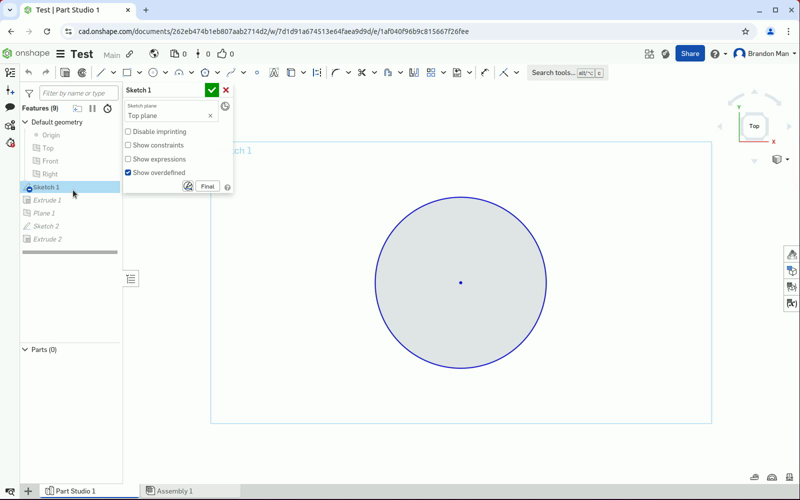
mouse_move(229, 92)
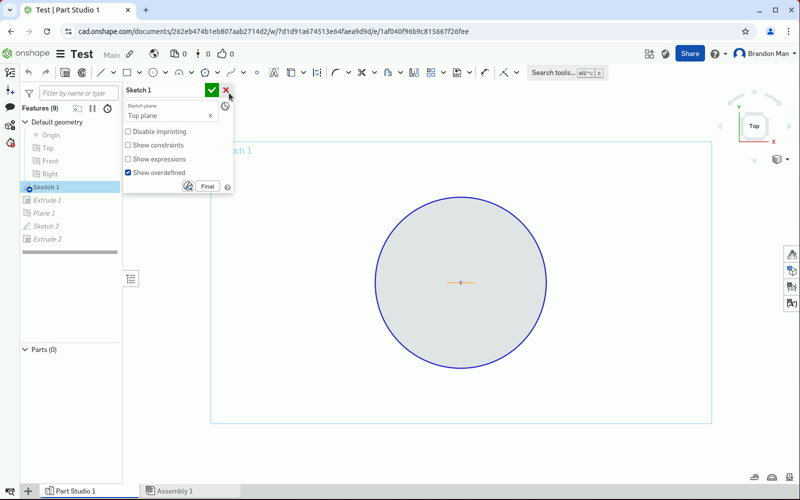
click(229, 92)
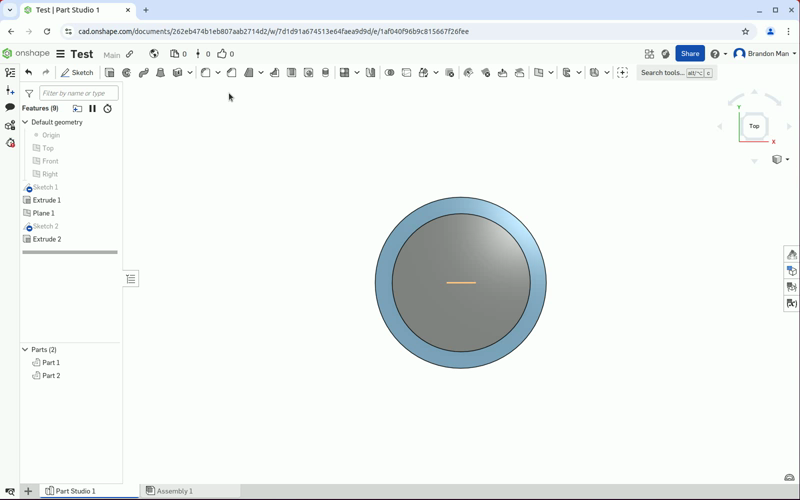
mouse_move(541, 75)
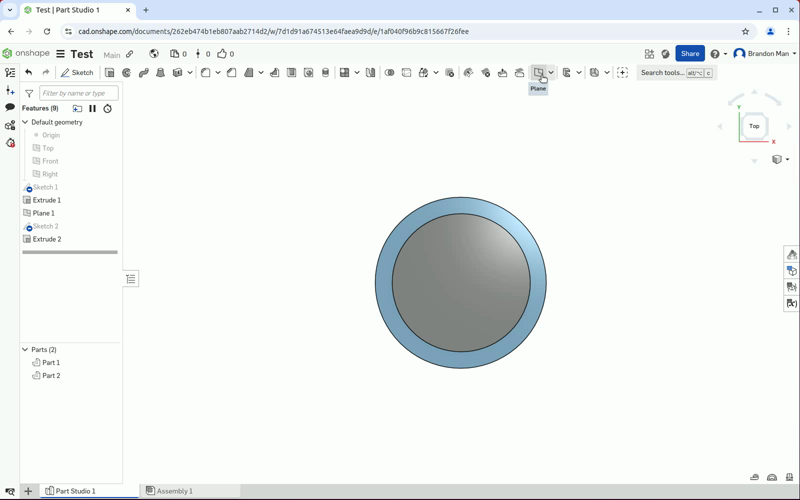
click(541, 75)
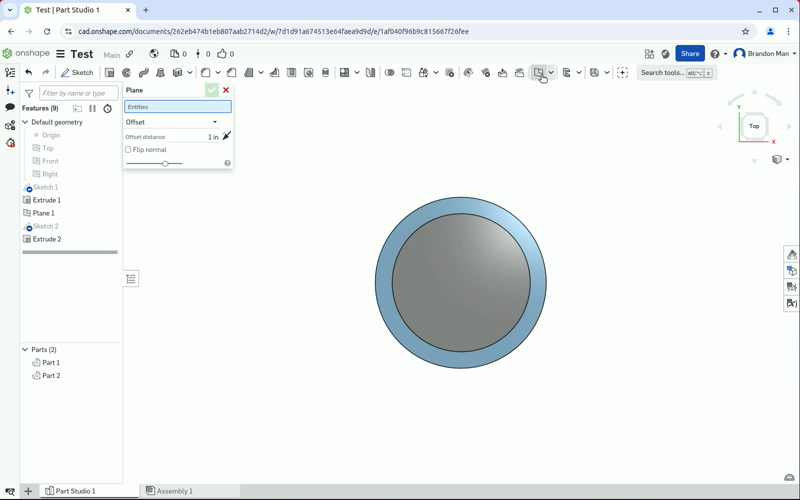
mouse_move(73, 150)
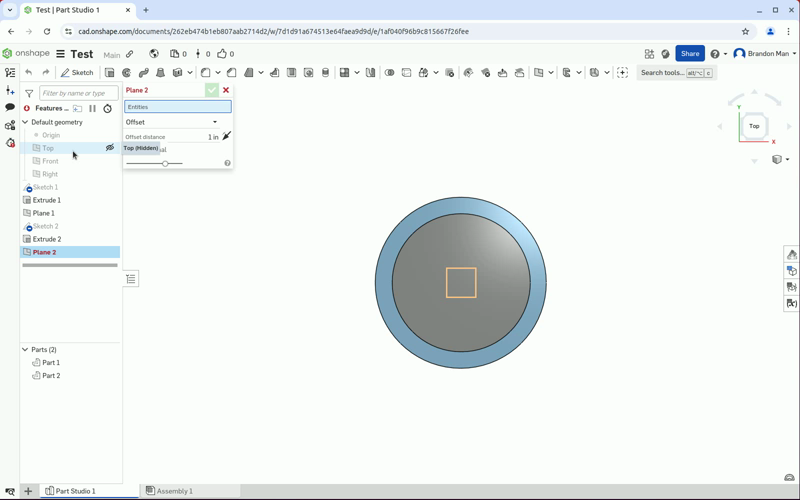
click(73, 150)
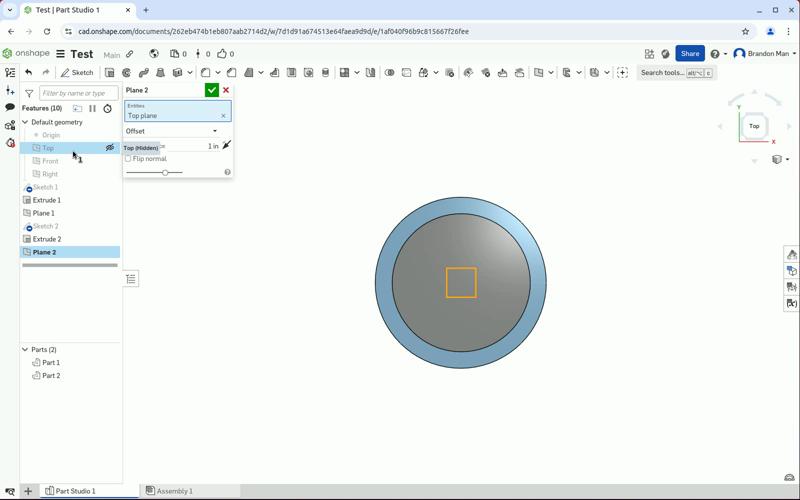
key(tab, 2)
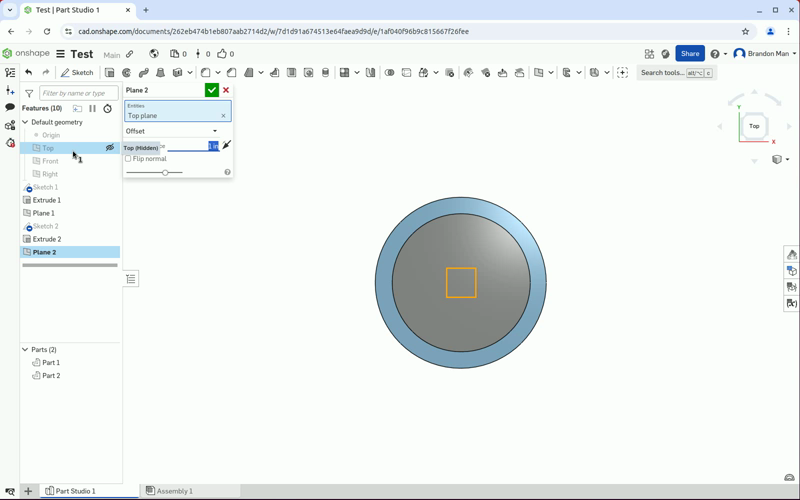
text(12.509)
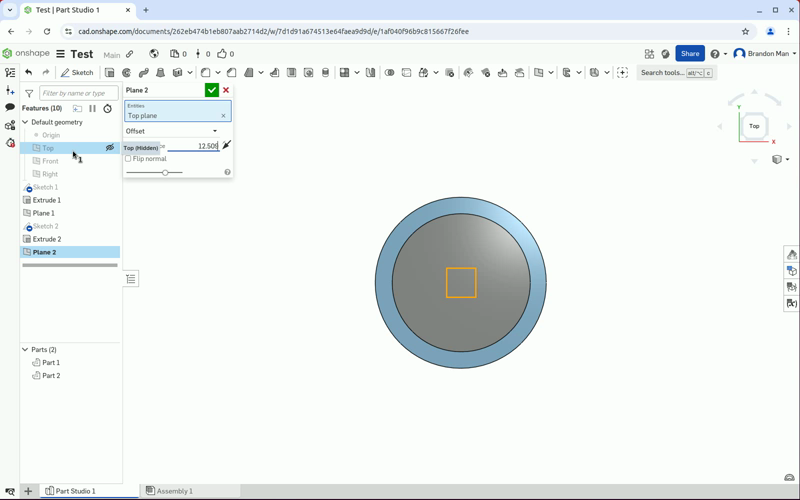
key(enter, 2)
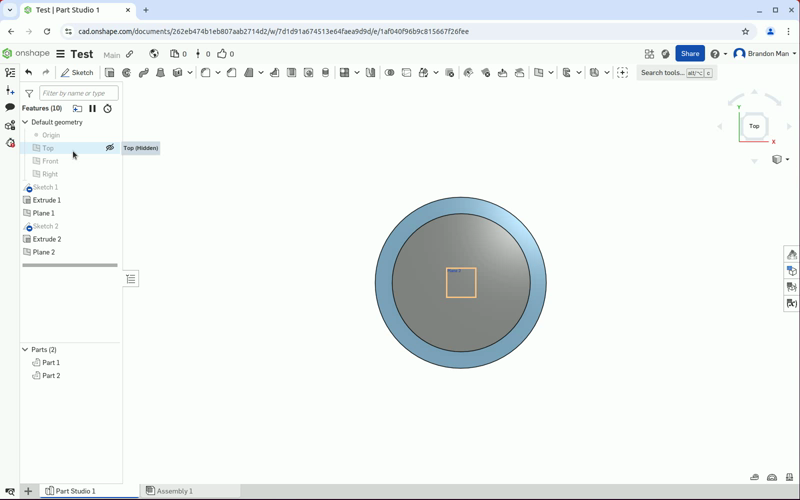
key(shift+s)
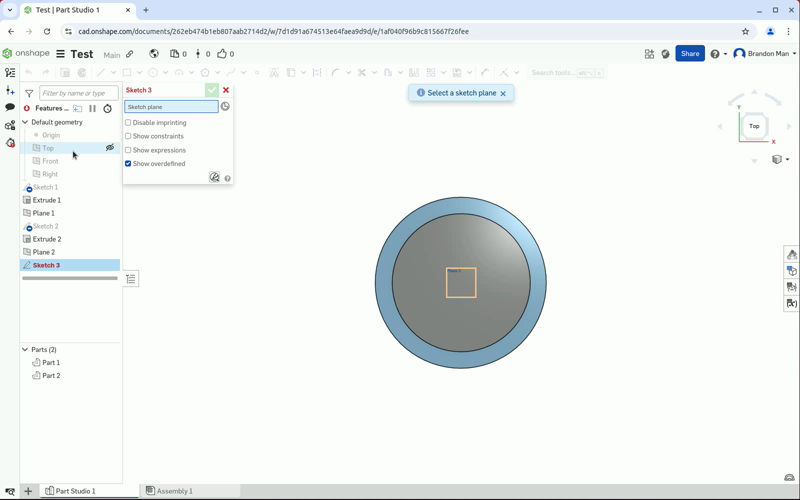
mouse_move(73, 254)
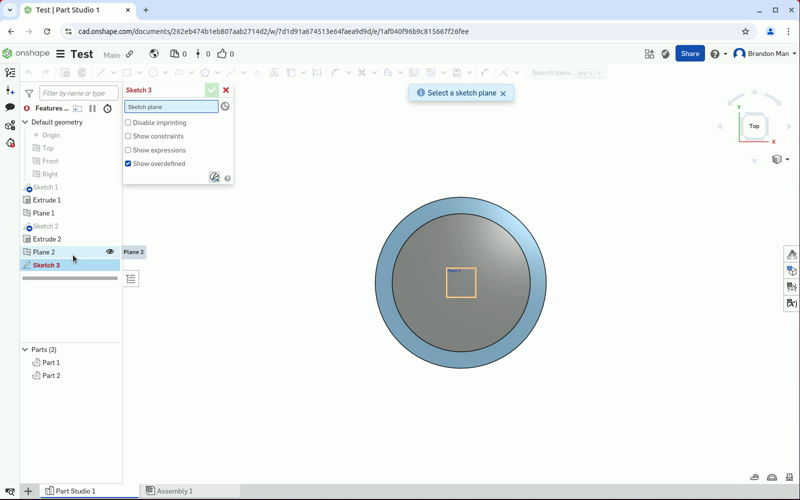
click(73, 254)
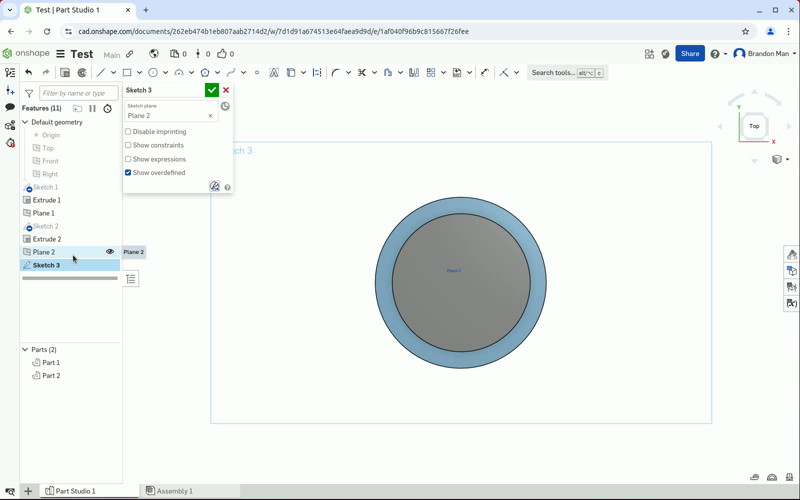
mouse_move(73, 352)
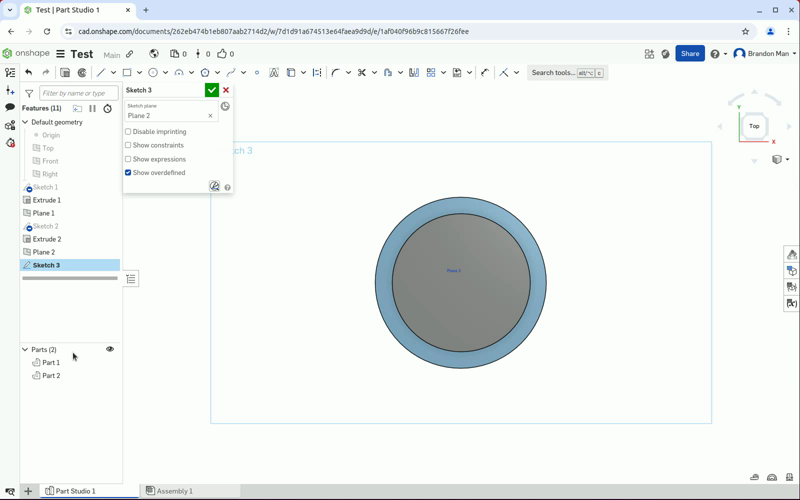
key(y)
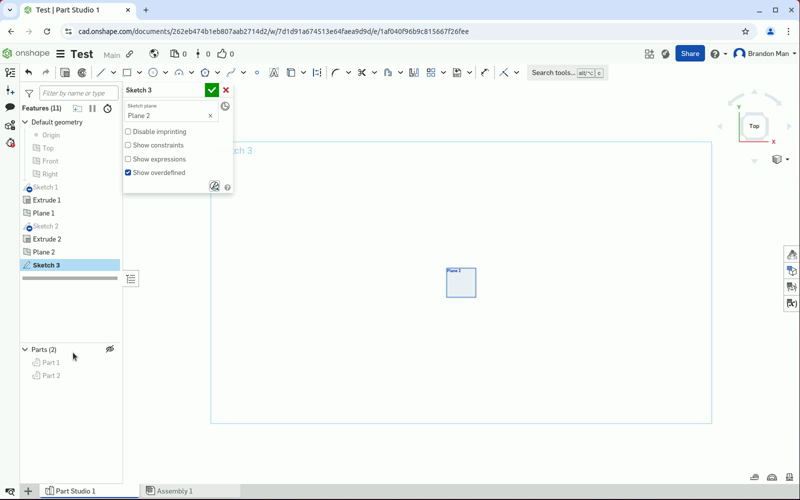
key(c)
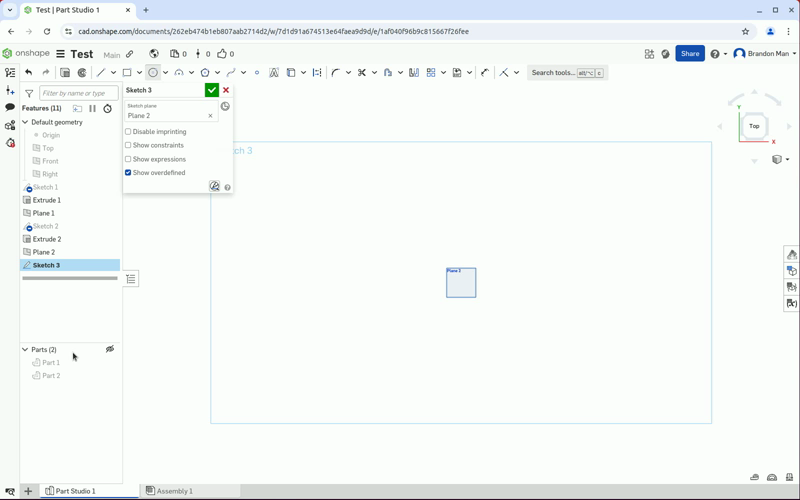
key_down(shift)
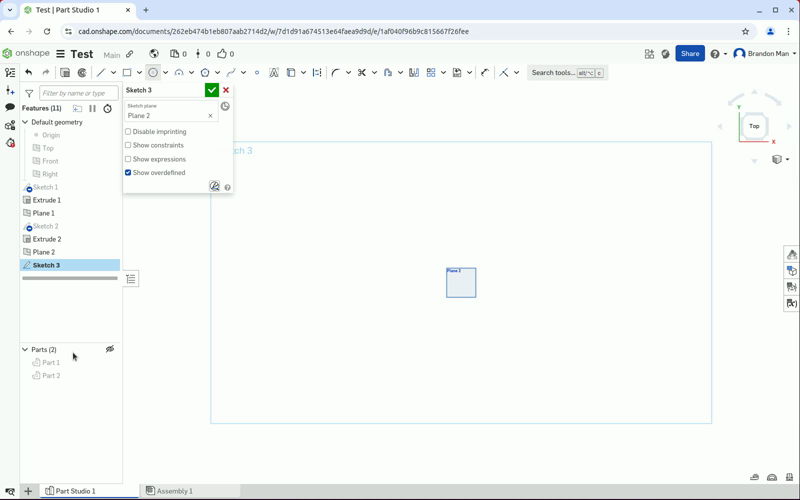
mouse_move(461, 282)
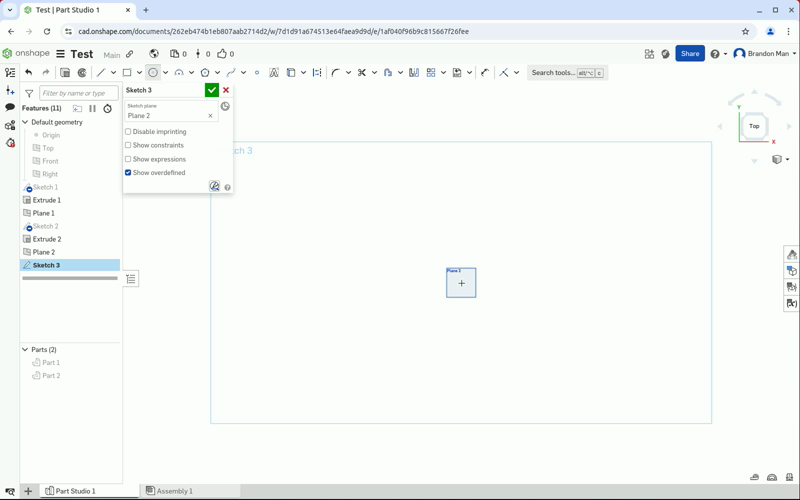
click(461, 282)
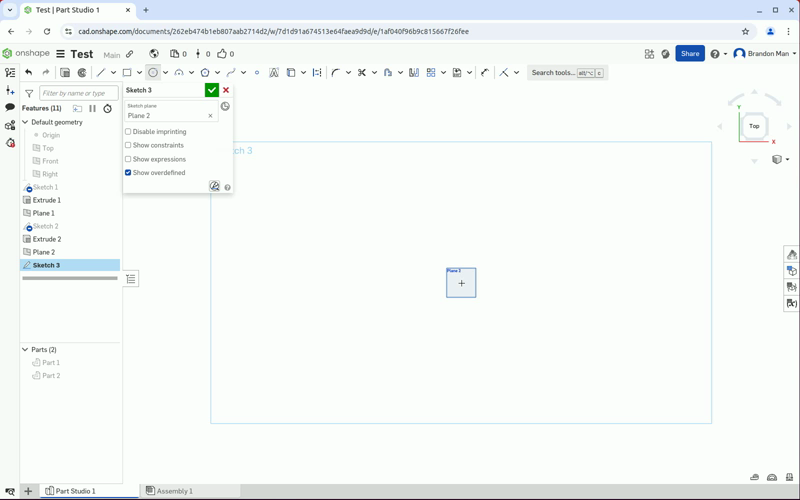
key_up(shift)
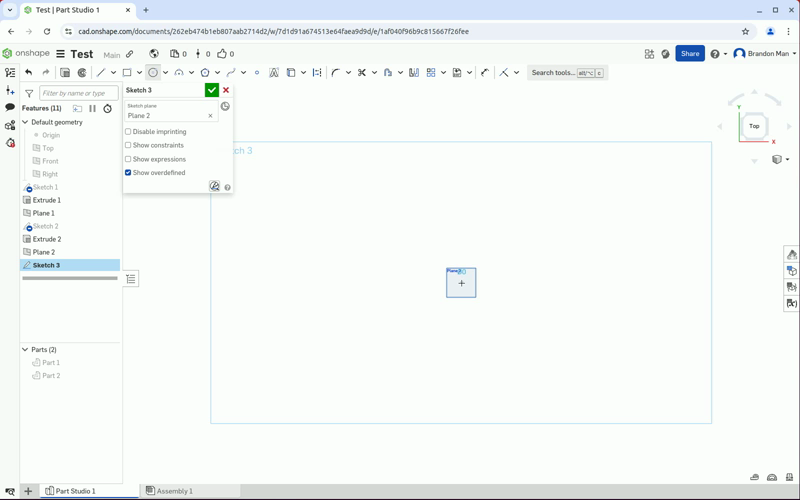
mouse_move(527, 282)
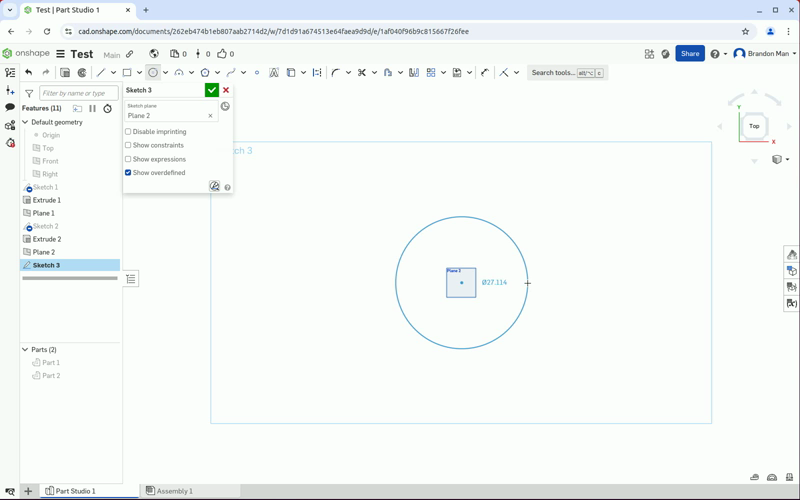
click(527, 282)
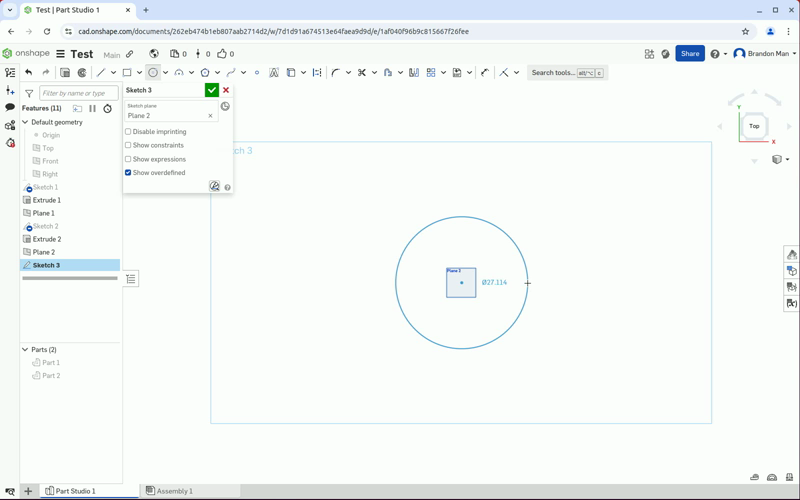
key(esc)
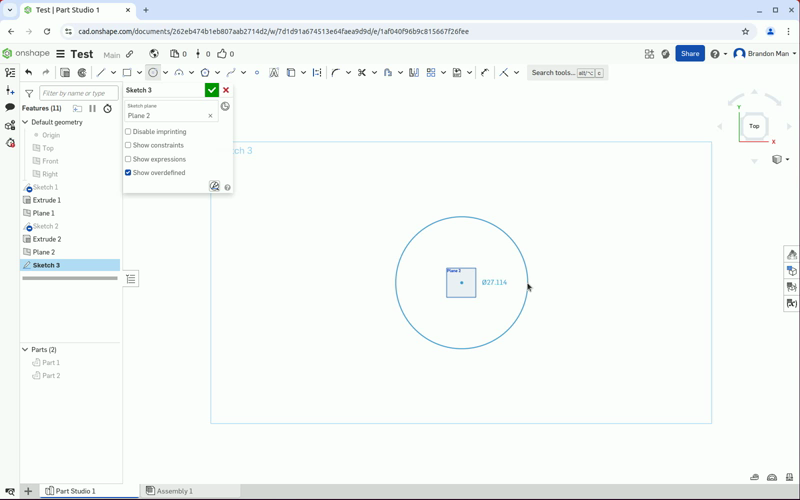
mouse_move(409, 294)
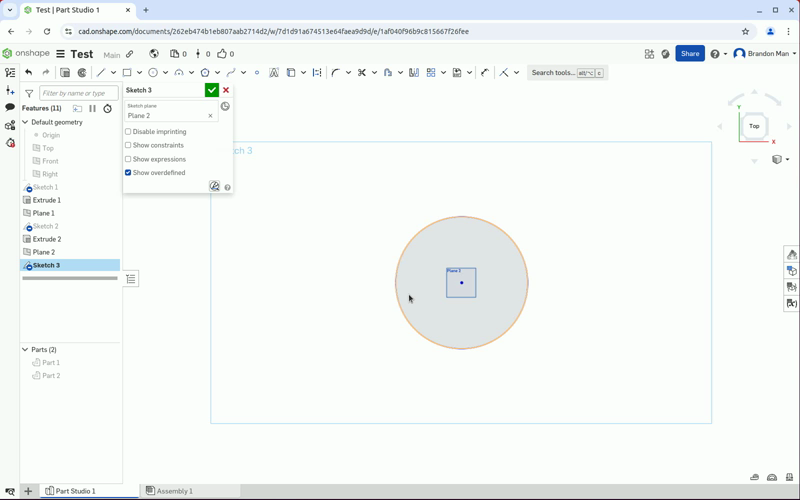
click(409, 294)
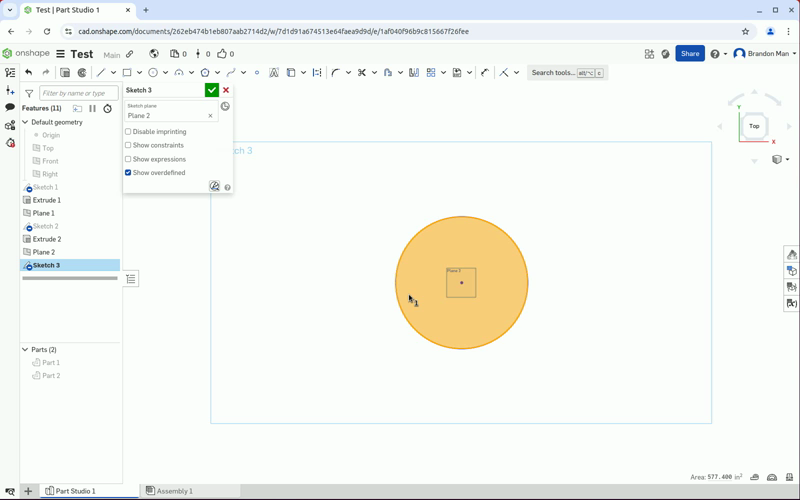
mouse_move(73, 352)
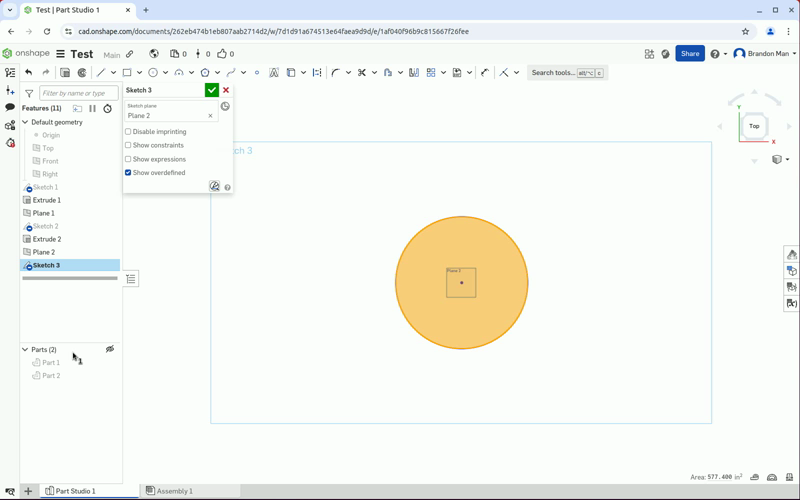
key(shift+y)
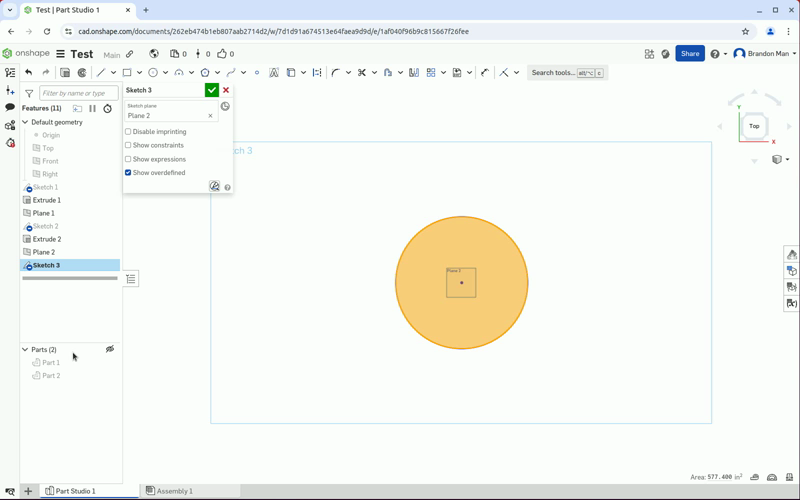
key(shift+e)
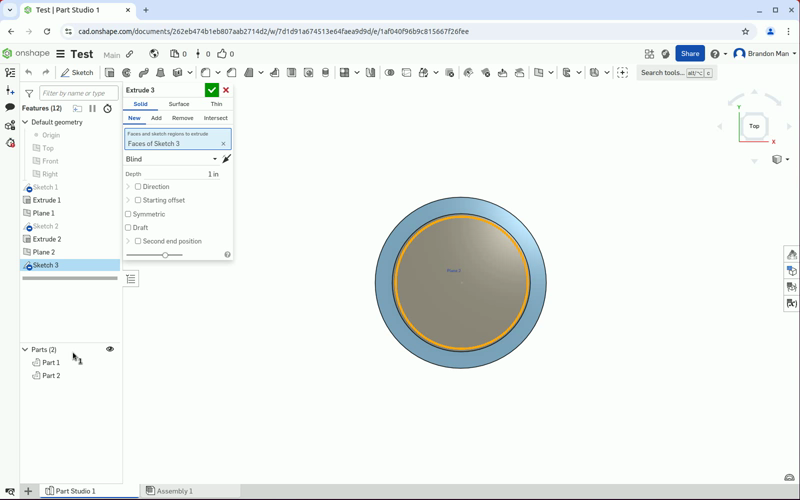
mouse_move(143, 106)
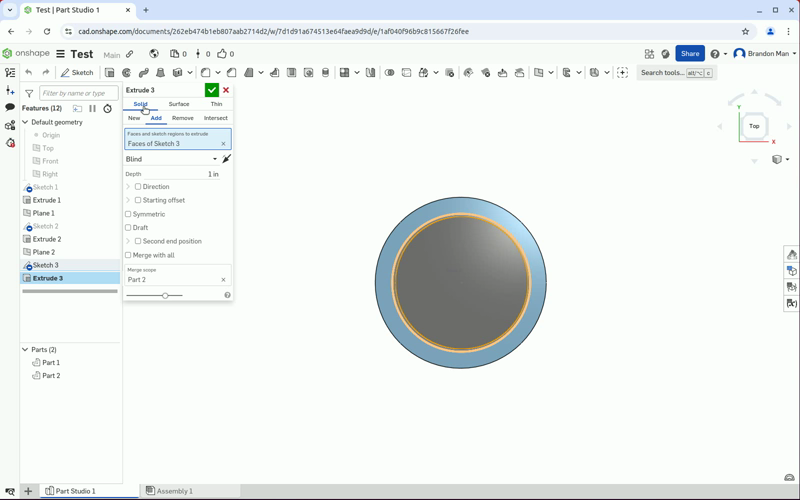
click(143, 106)
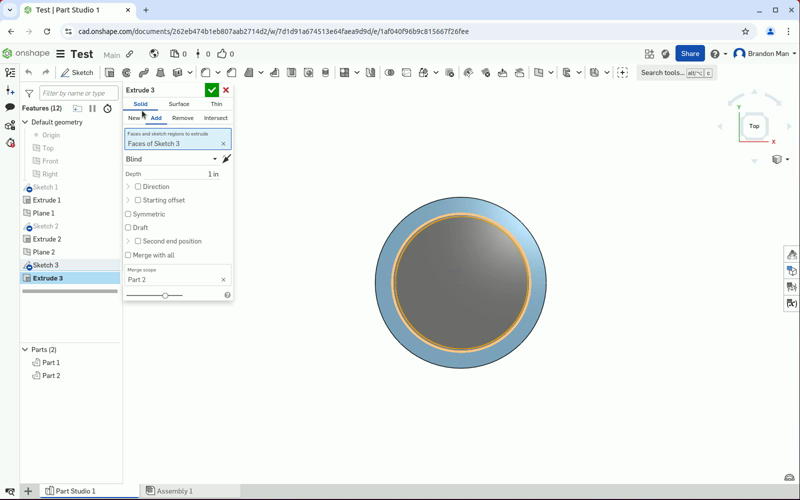
mouse_move(137, 120)
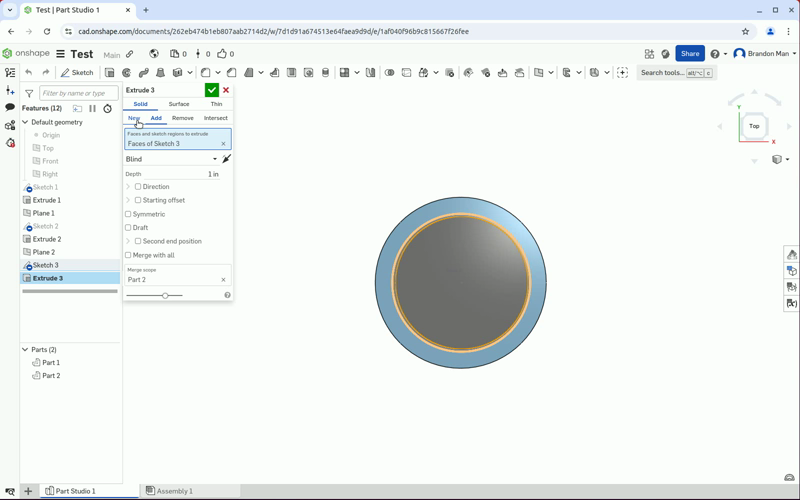
click(137, 120)
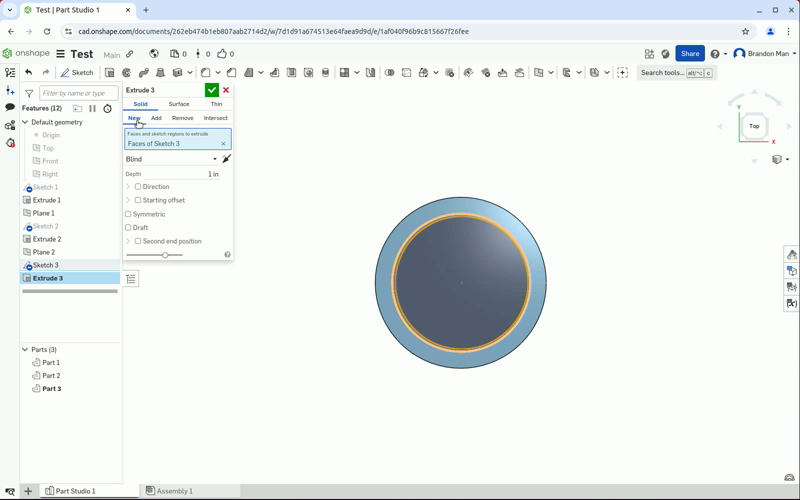
key(tab, 4)
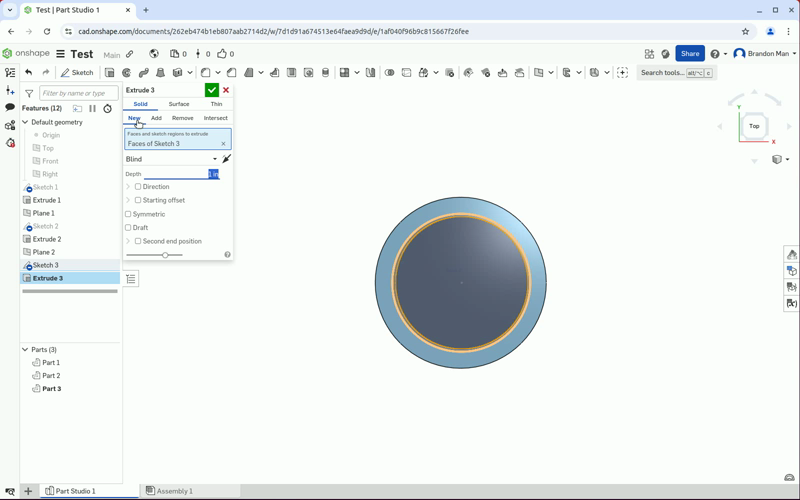
text(3.611)
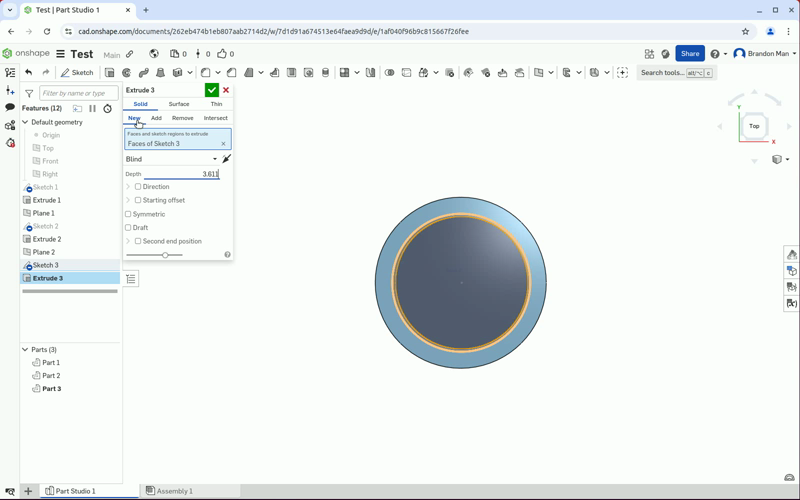
key(enter)
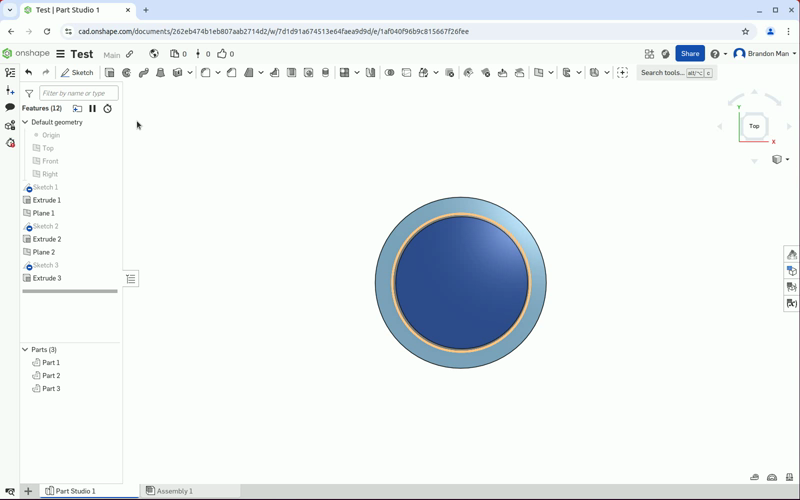
key(shift+h)
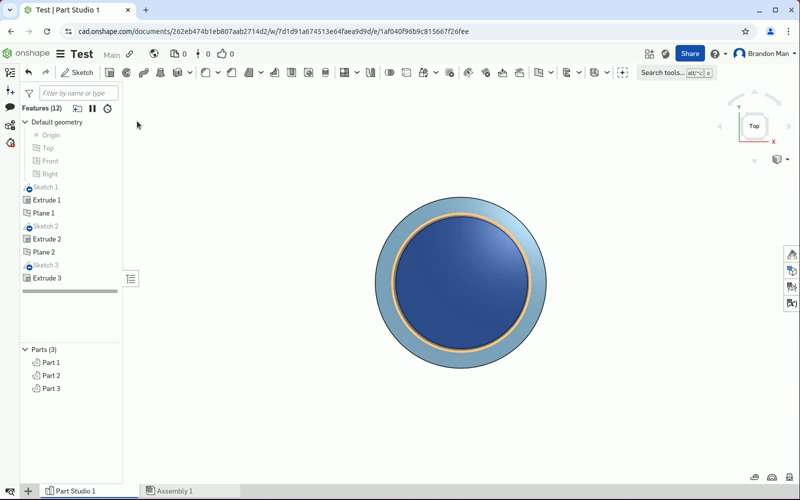
key(shift+h)
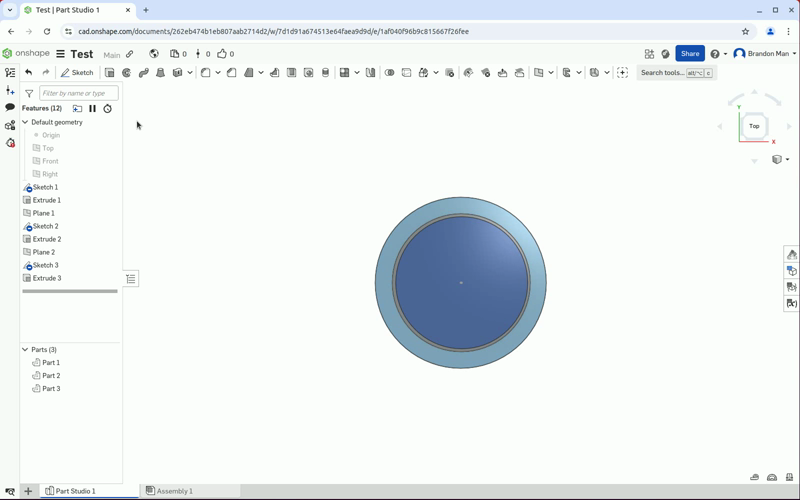
key(shift+7)
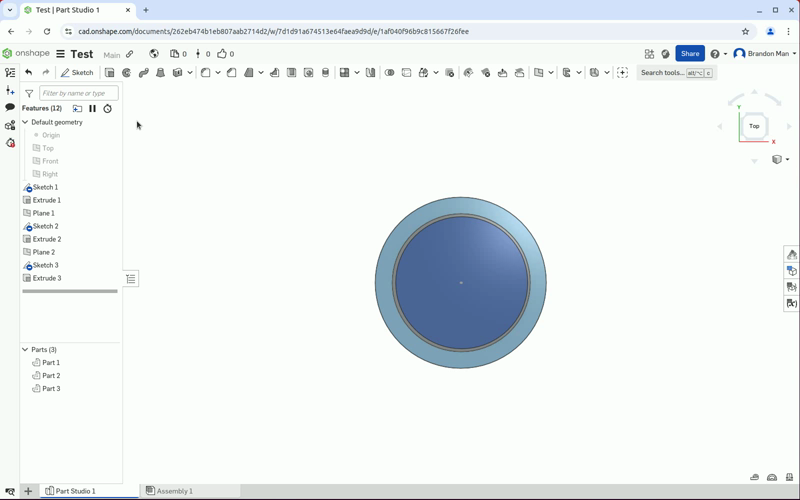
key(up, 3)
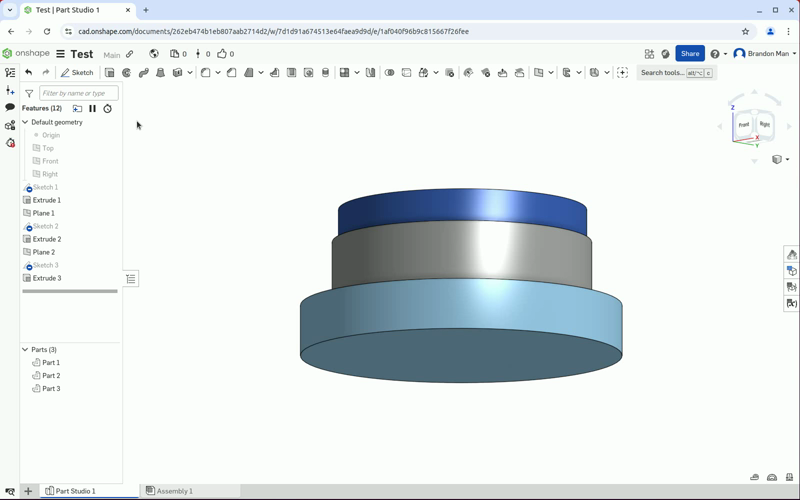
key(left, 3)
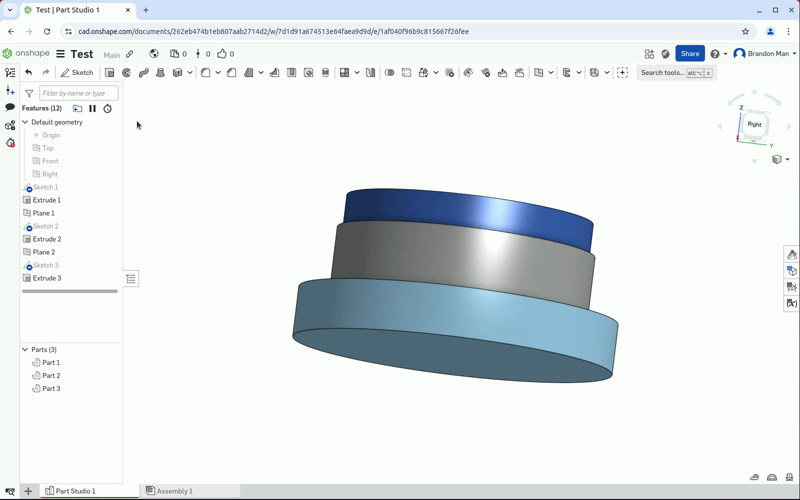
key(right, 3)
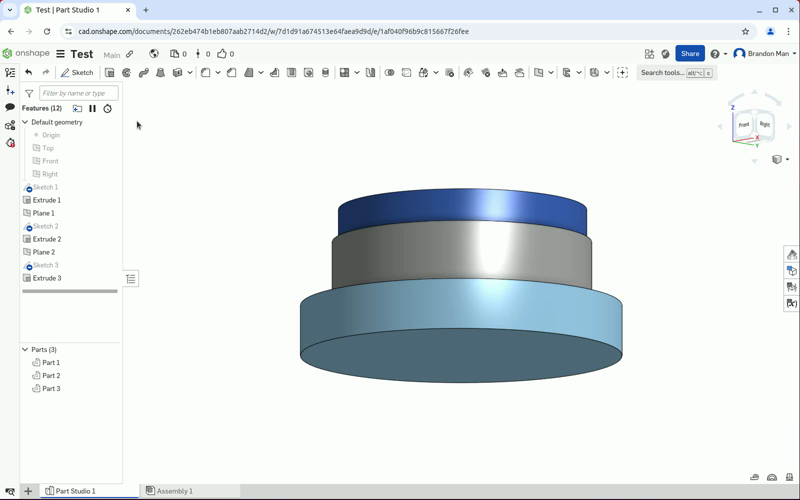
key(down, 3)
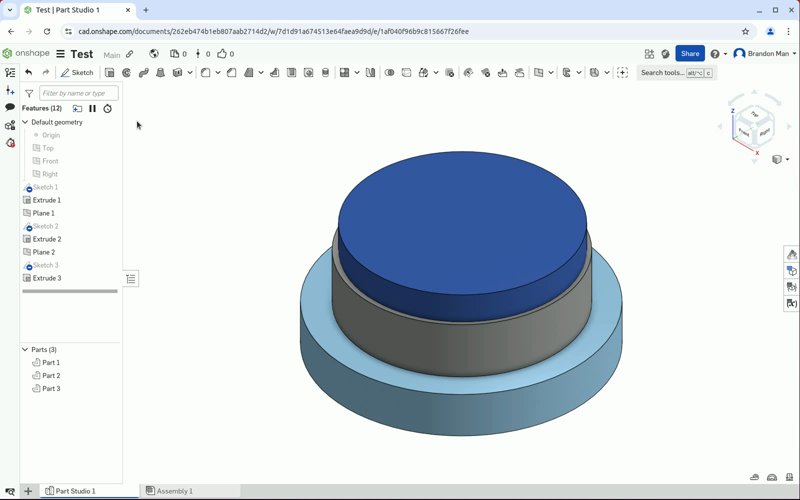
mouse_move(73, 189)
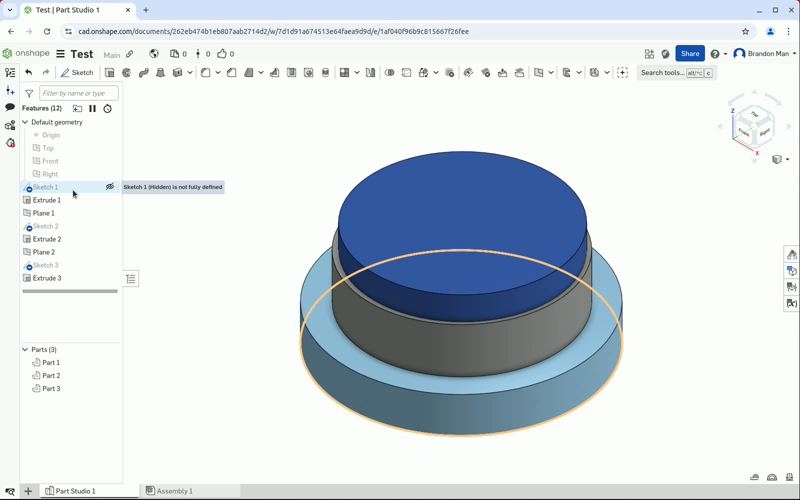
click(73, 189)